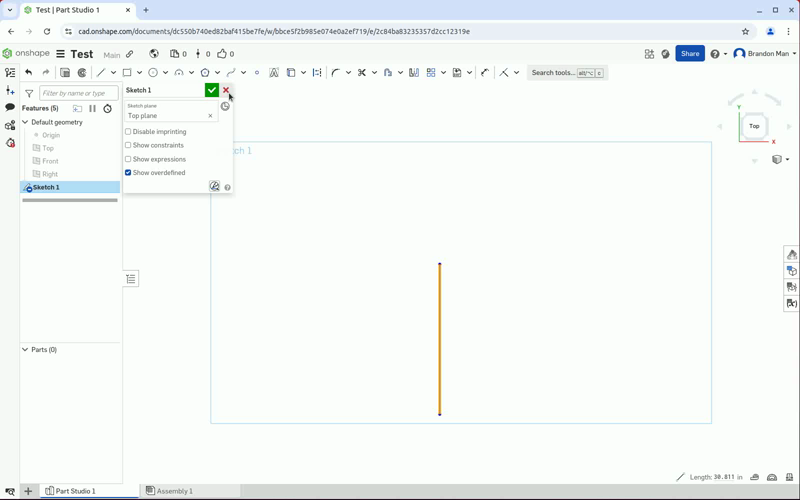
key(shift+h)
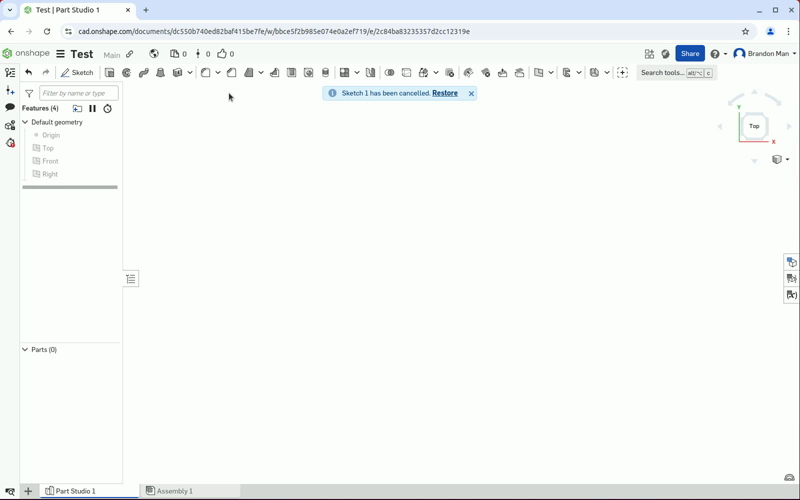
mouse_move(73, 352)
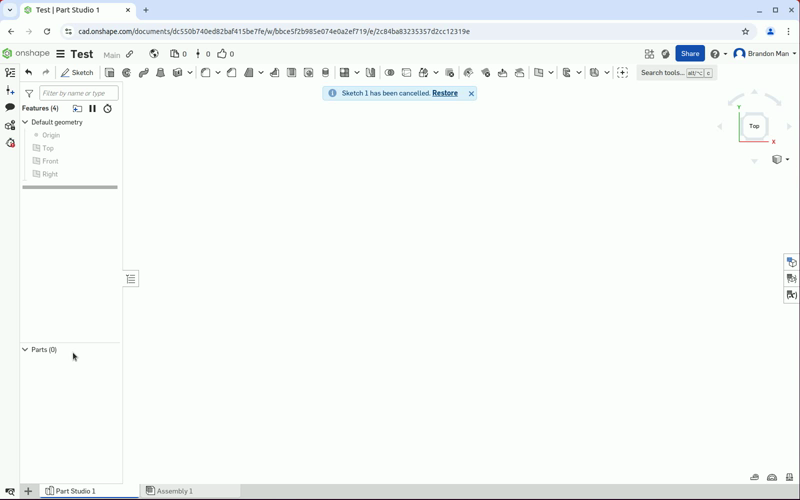
key(y)
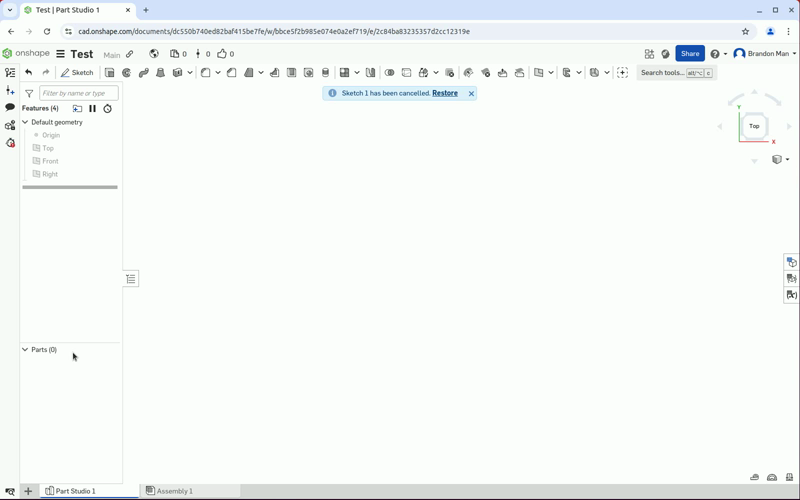
key(shift+p)
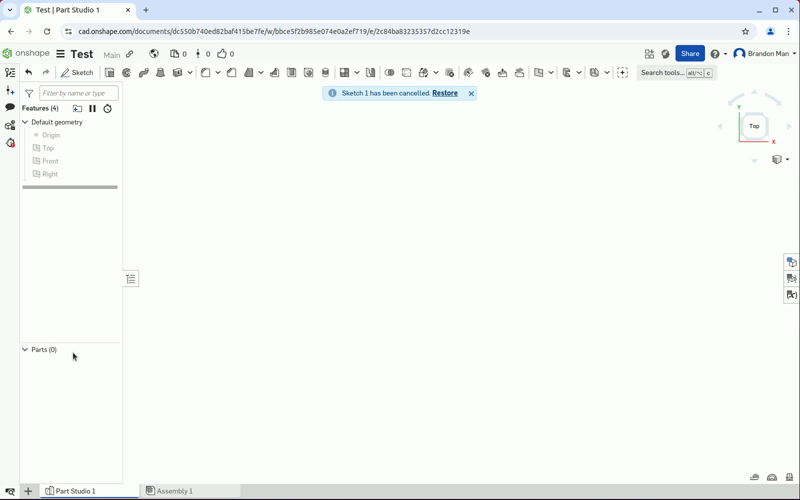
key(space)
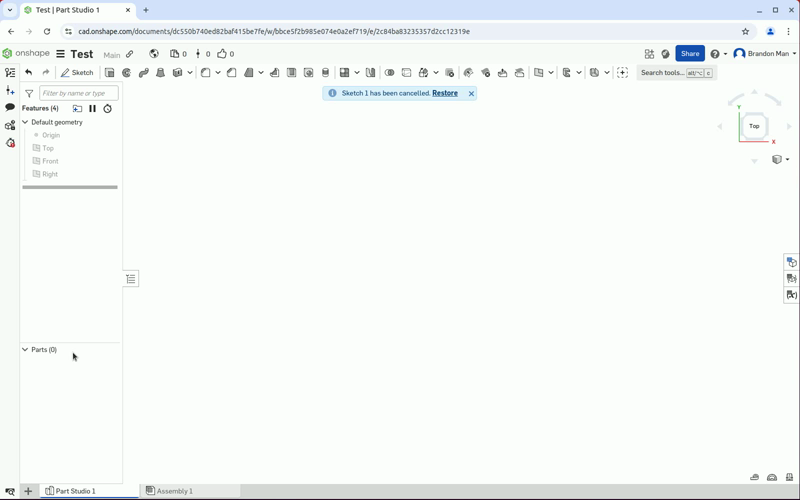
key_down(shift)
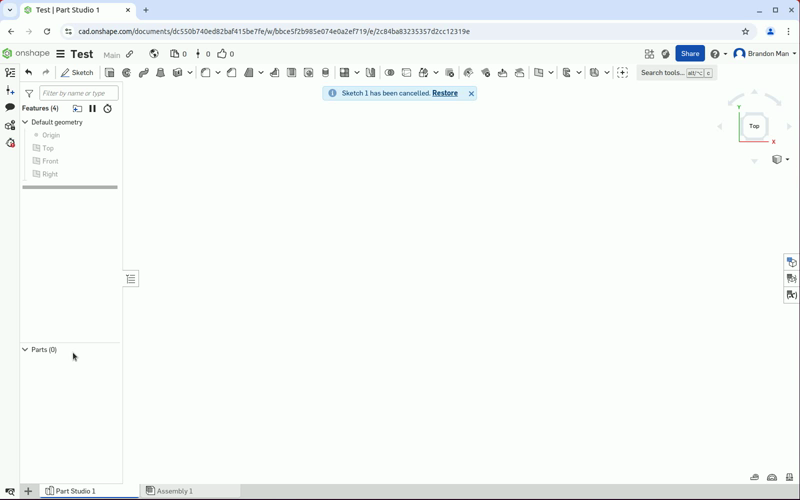
key(up)
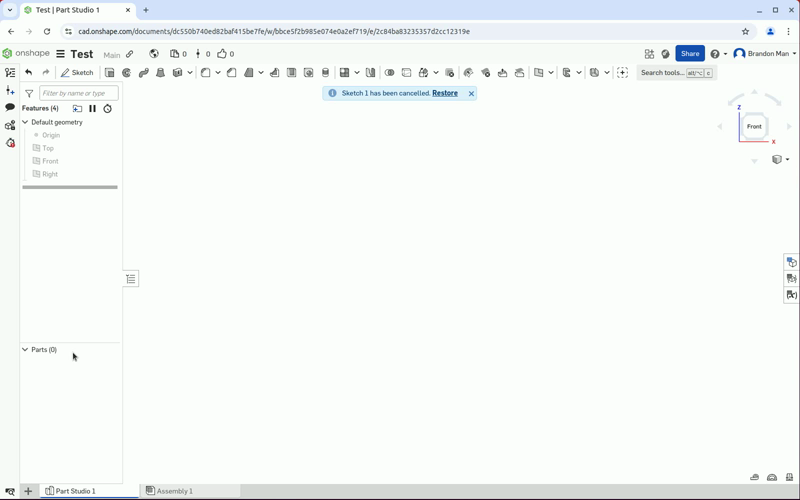
key_up(shift)
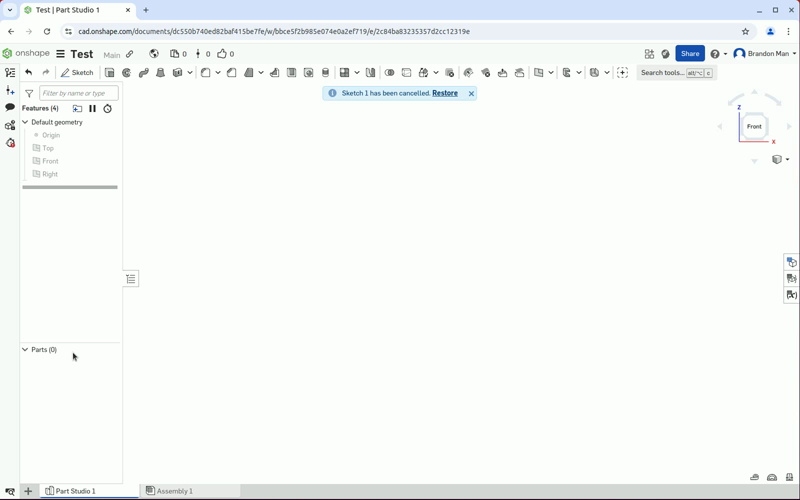
mouse_move(73, 352)
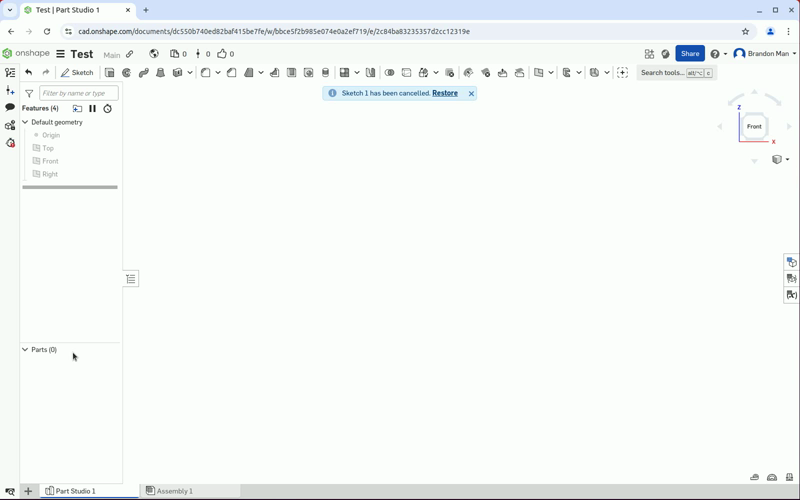
key(shift+y)
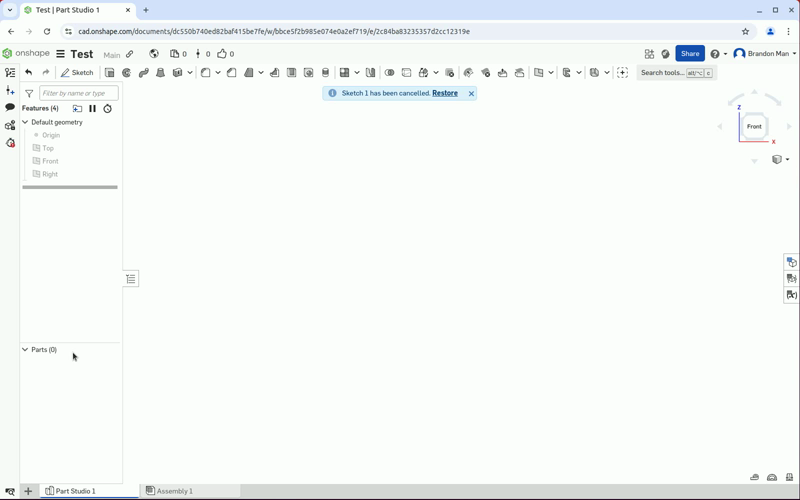
key(shift+s)
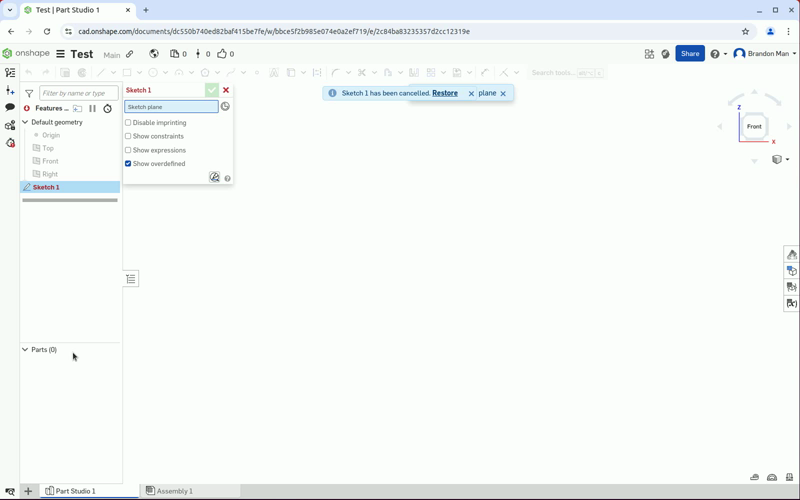
mouse_move(73, 163)
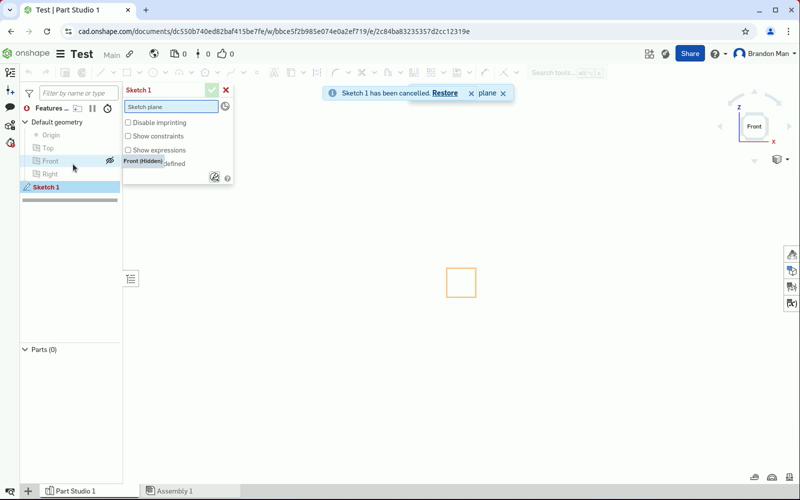
click(73, 163)
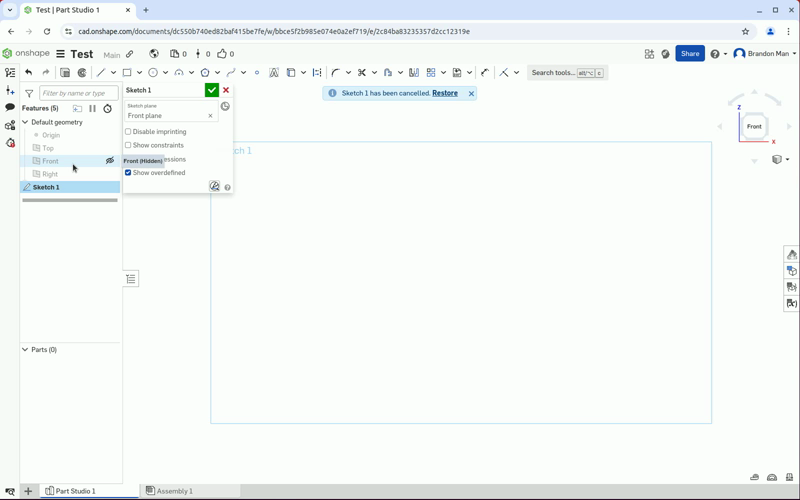
mouse_move(73, 352)
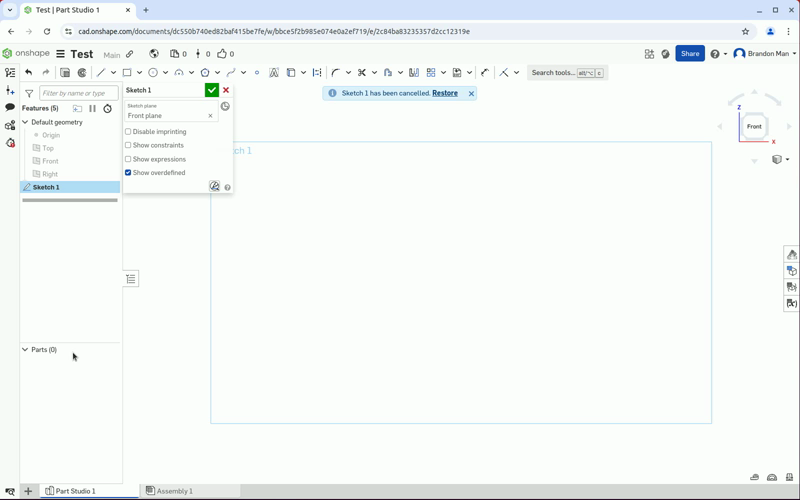
key(y)
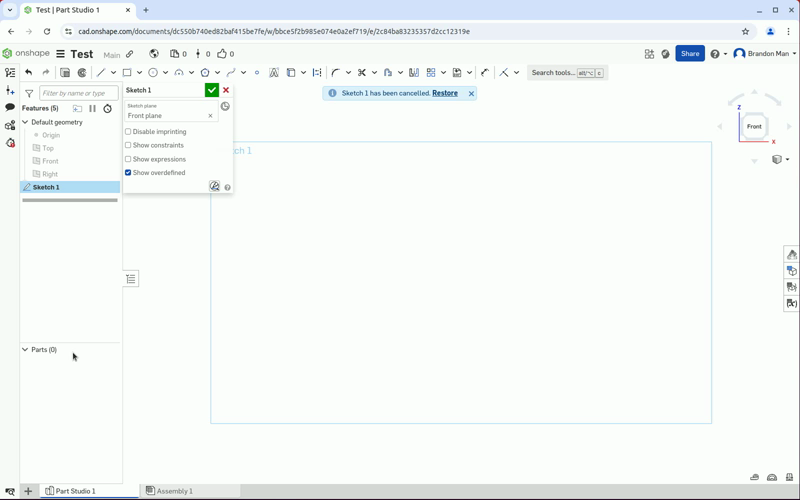
key(c)
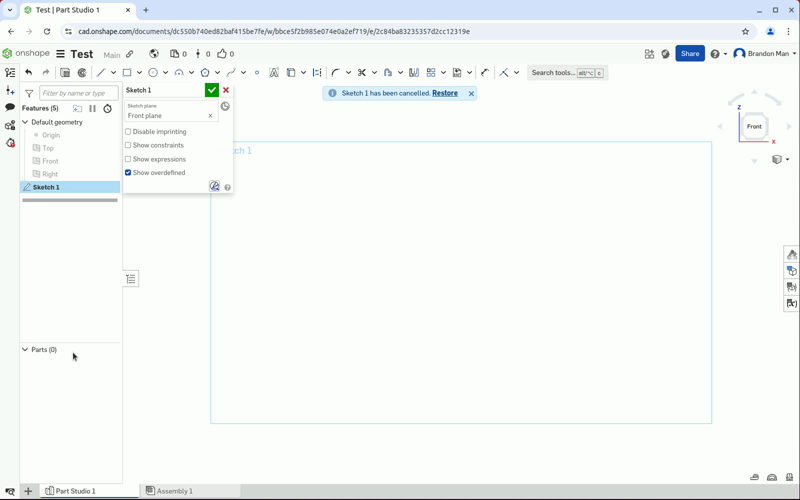
key_down(shift)
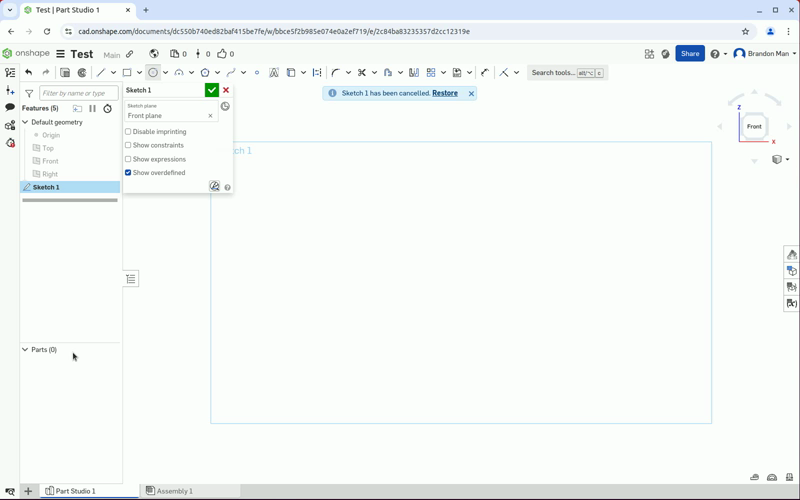
mouse_move(466, 272)
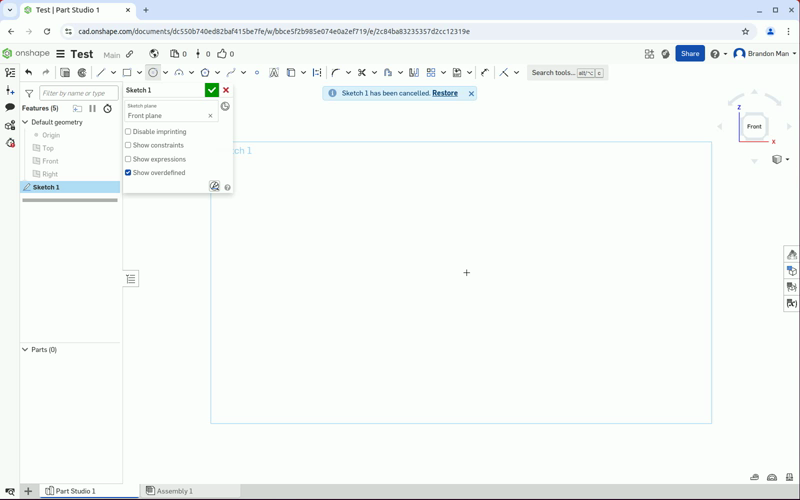
click(466, 272)
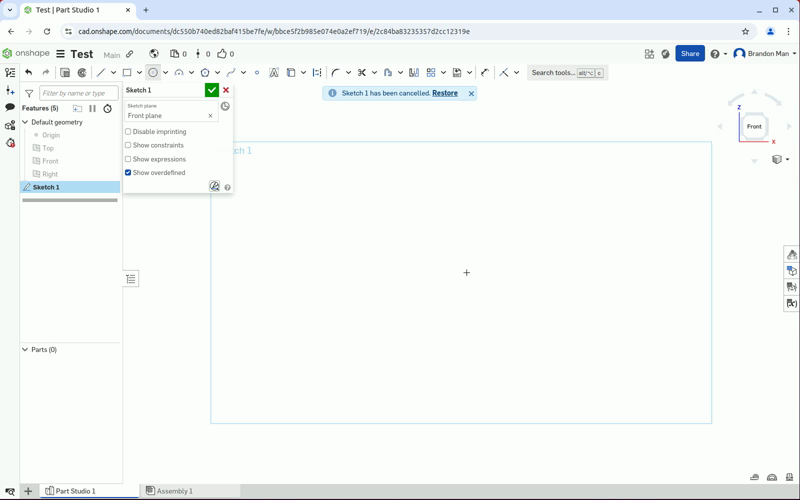
key_up(shift)
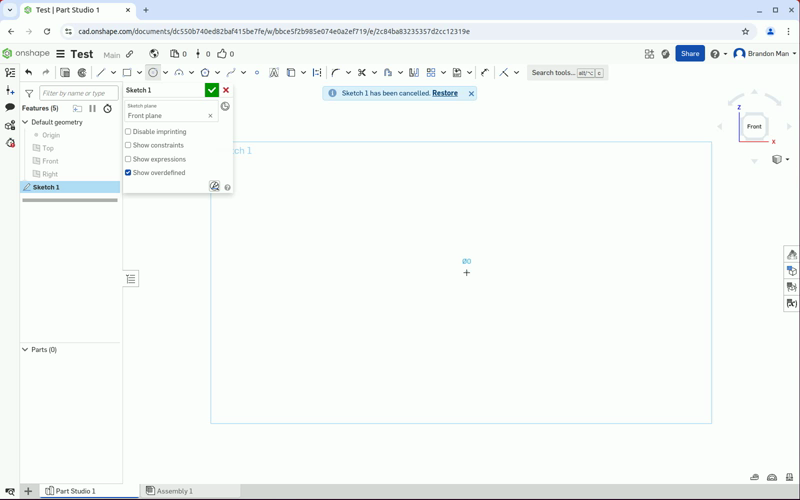
mouse_move(484, 272)
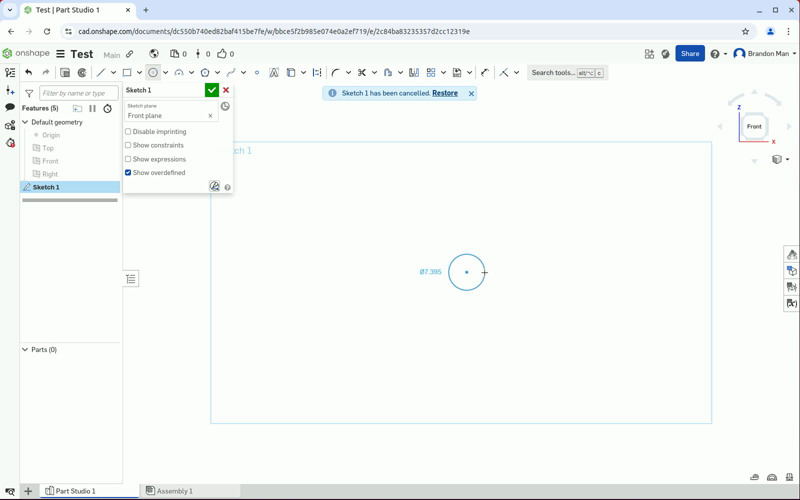
click(484, 272)
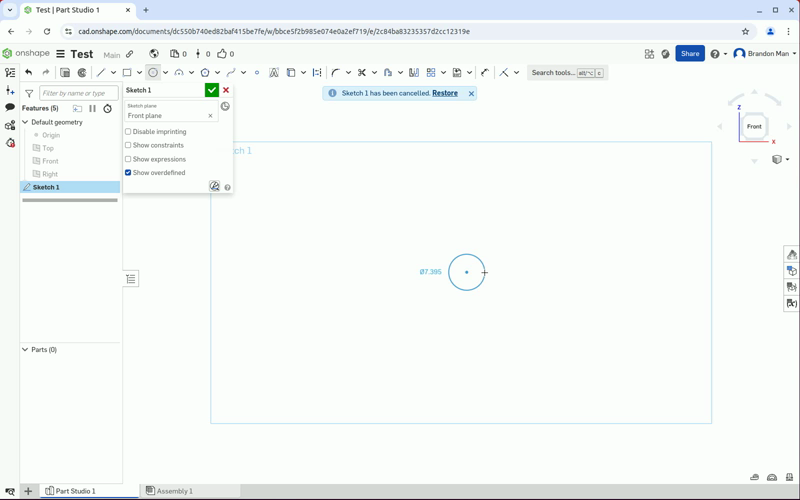
key(esc)
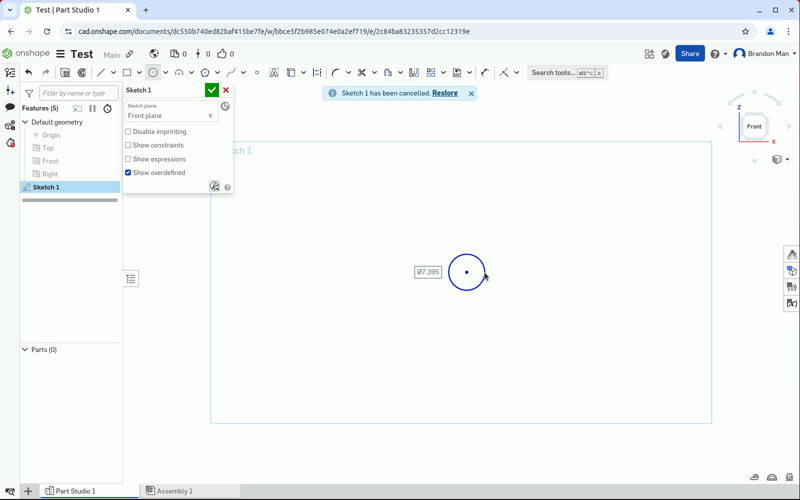
key(c)
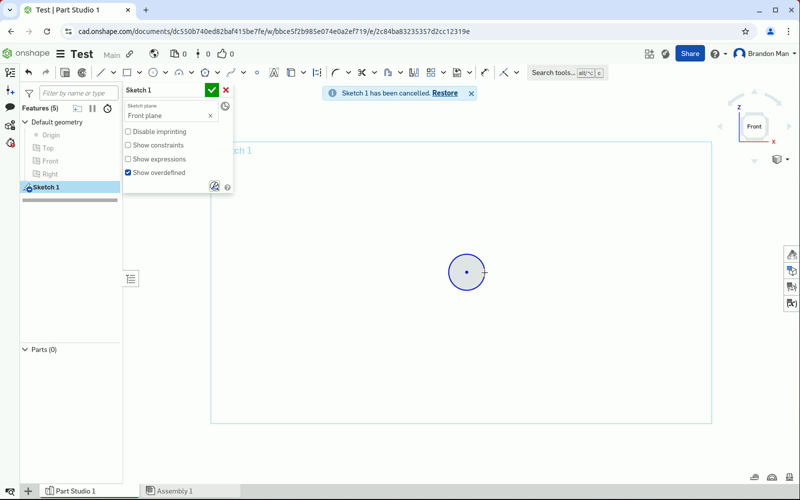
key_down(shift)
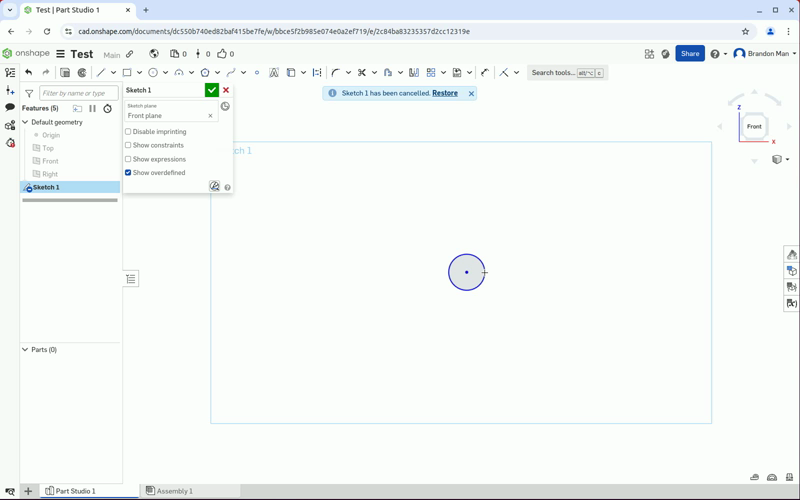
mouse_move(466, 272)
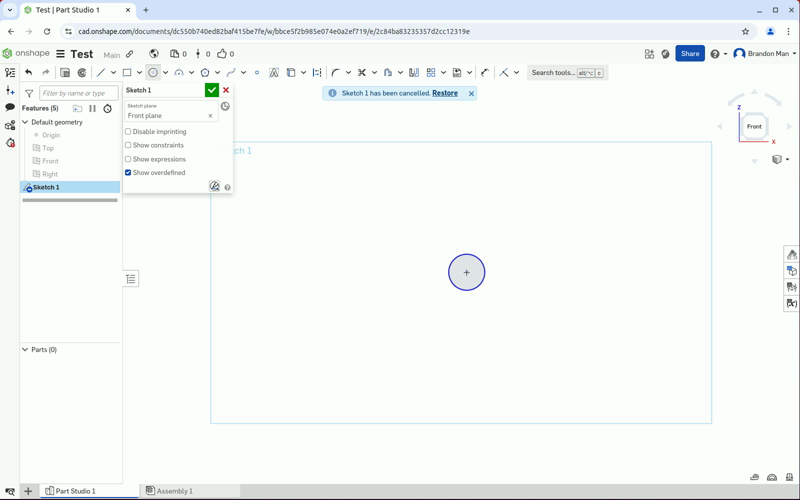
click(466, 272)
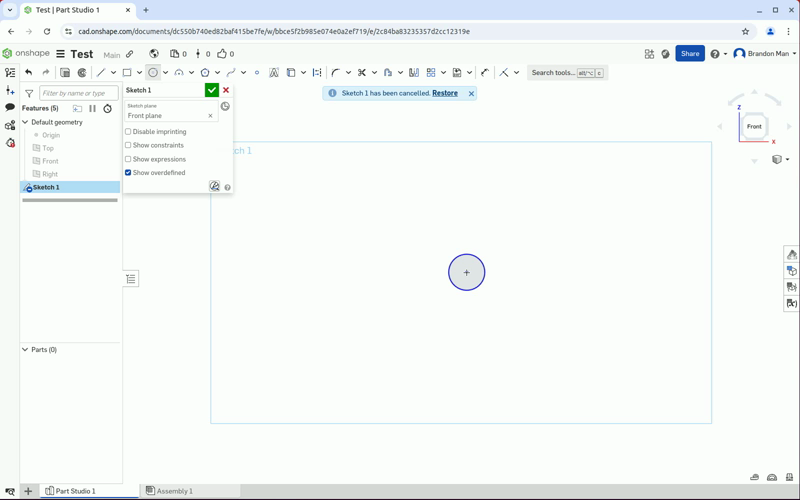
key_up(shift)
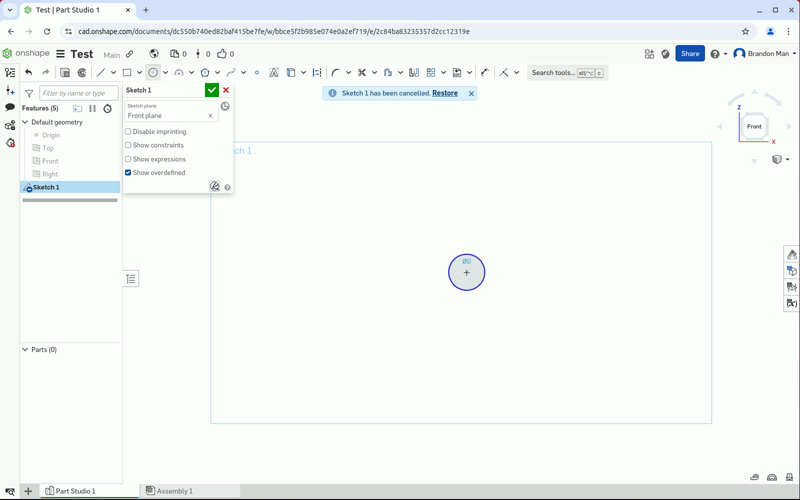
mouse_move(479, 272)
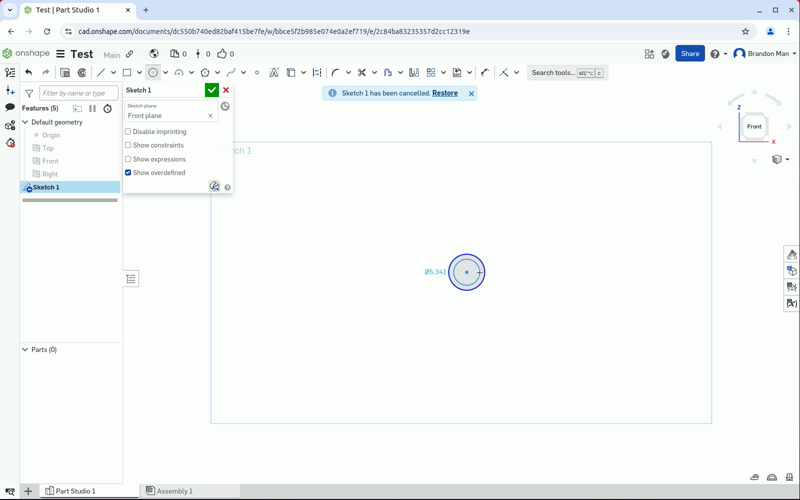
click(479, 272)
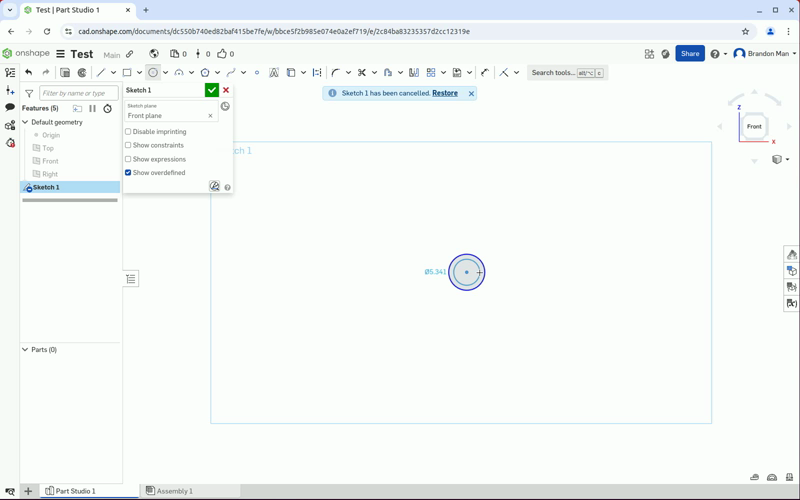
key(esc)
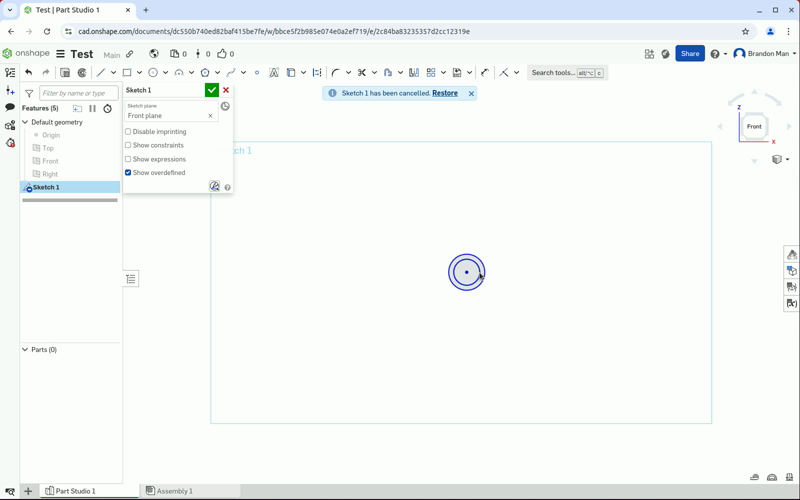
mouse_move(452, 264)
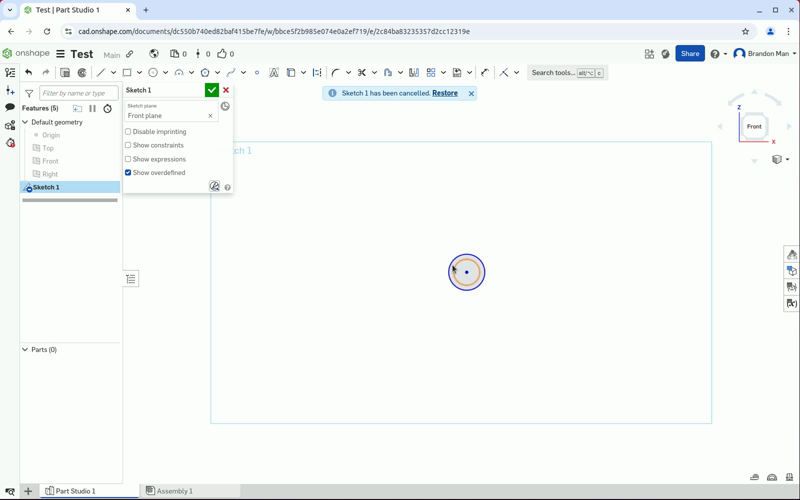
scroll(6)
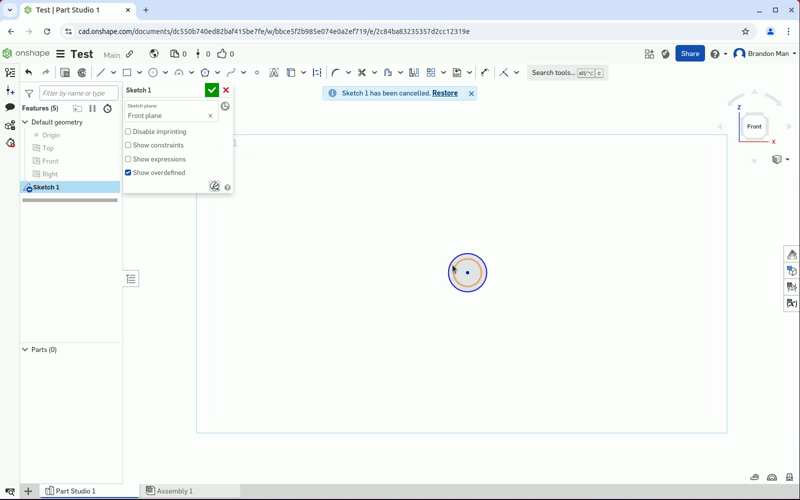
scroll(6)
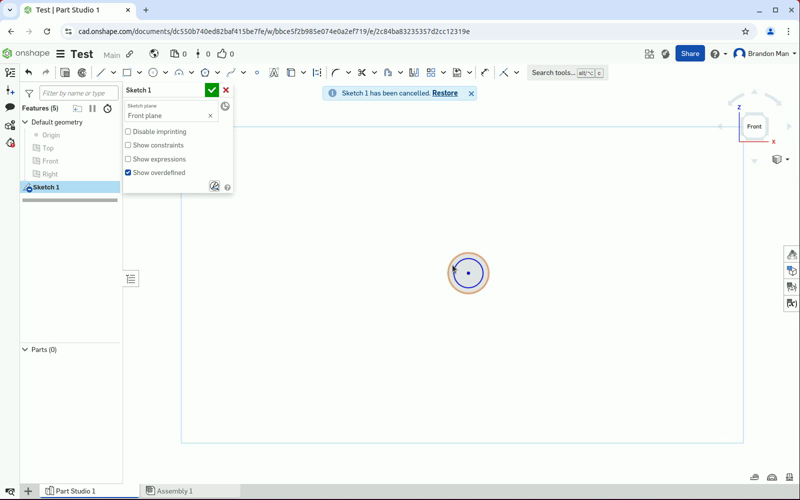
scroll(6)
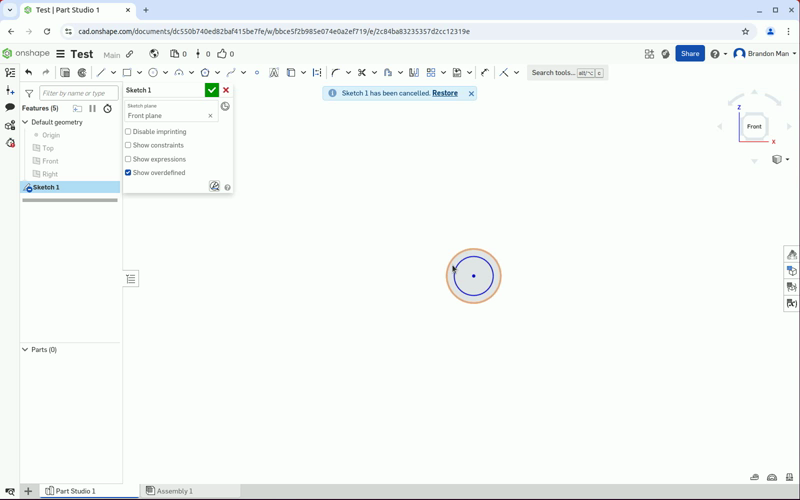
scroll(6)
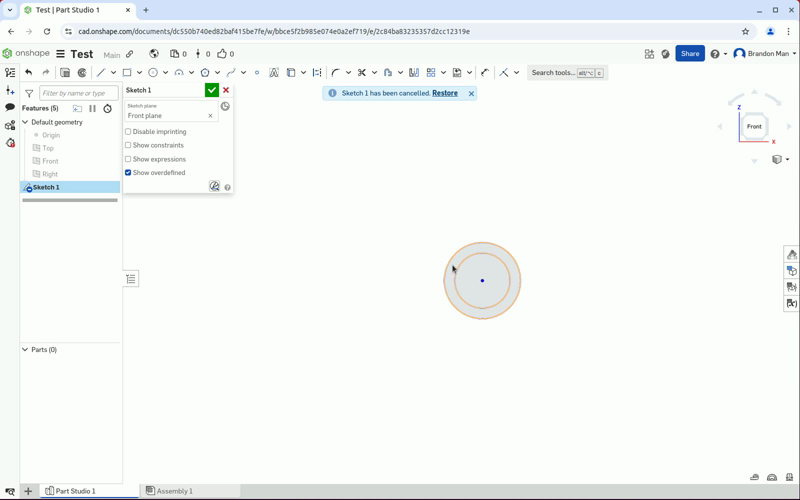
scroll(6)
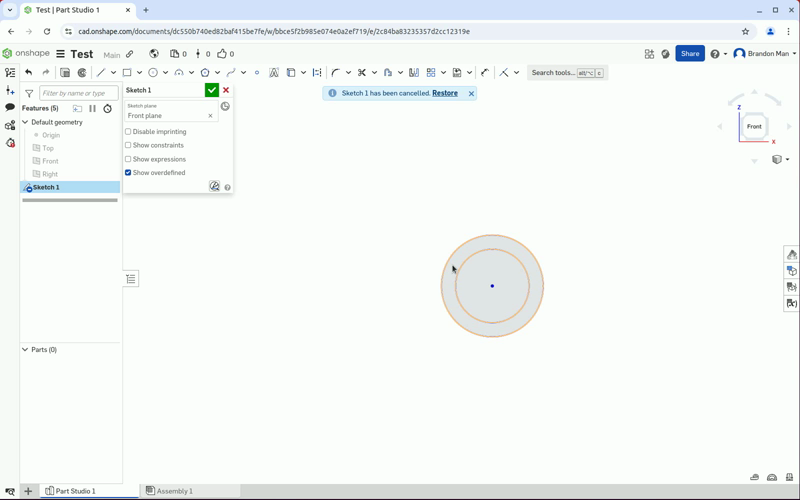
scroll(6)
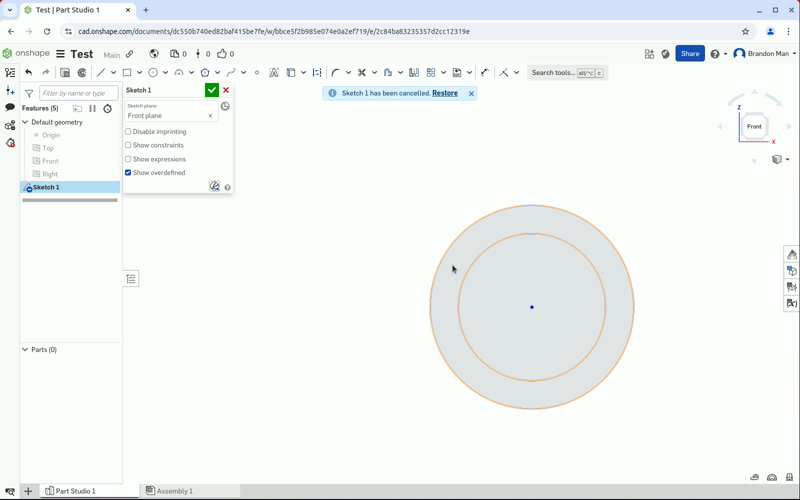
scroll(6)
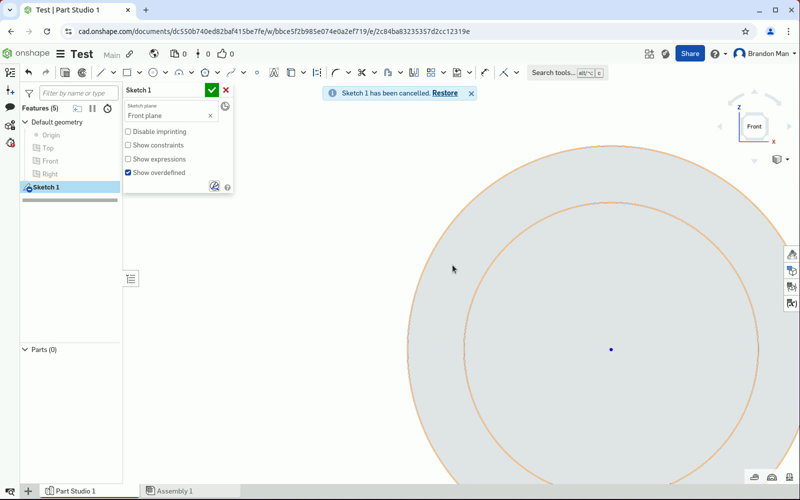
click(452, 264)
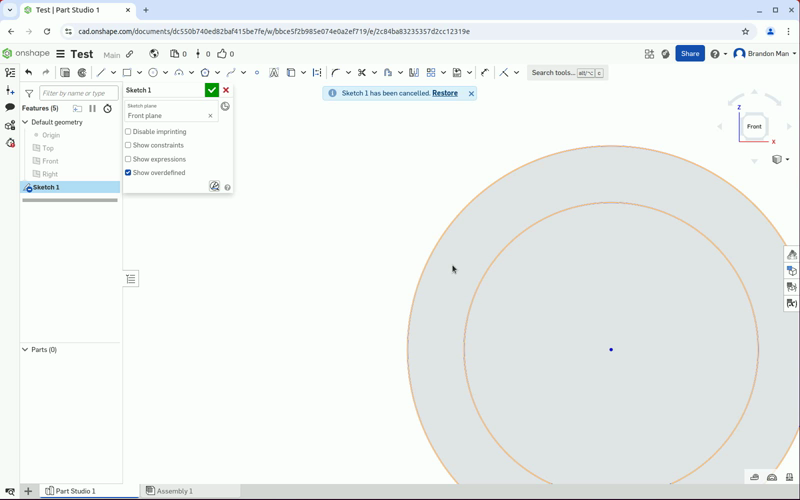
scroll(-6)
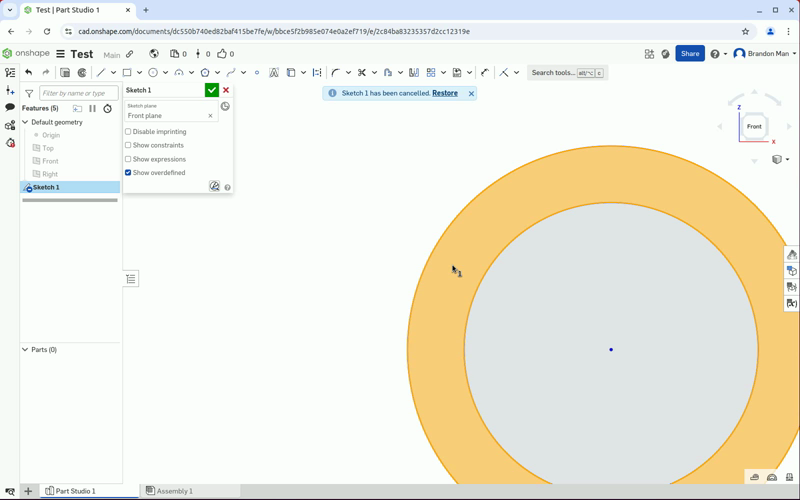
scroll(-6)
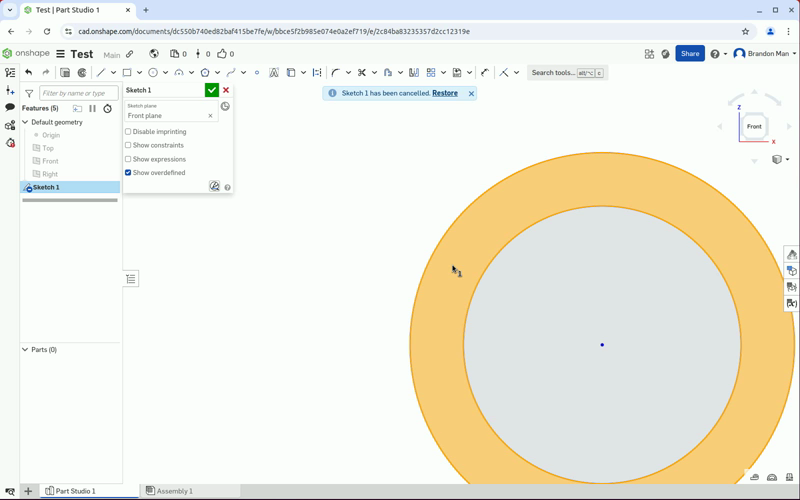
scroll(-6)
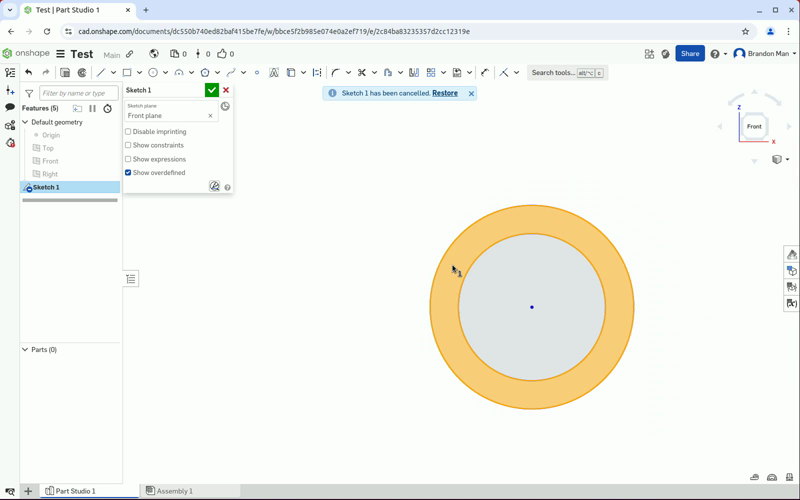
scroll(-6)
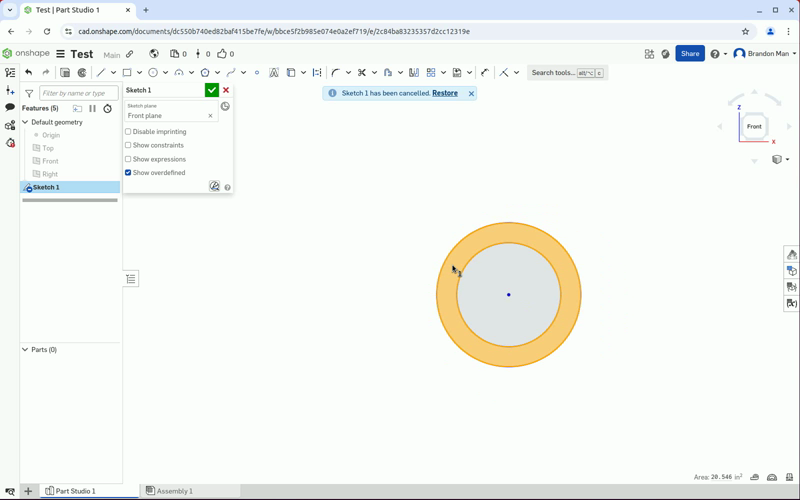
scroll(-6)
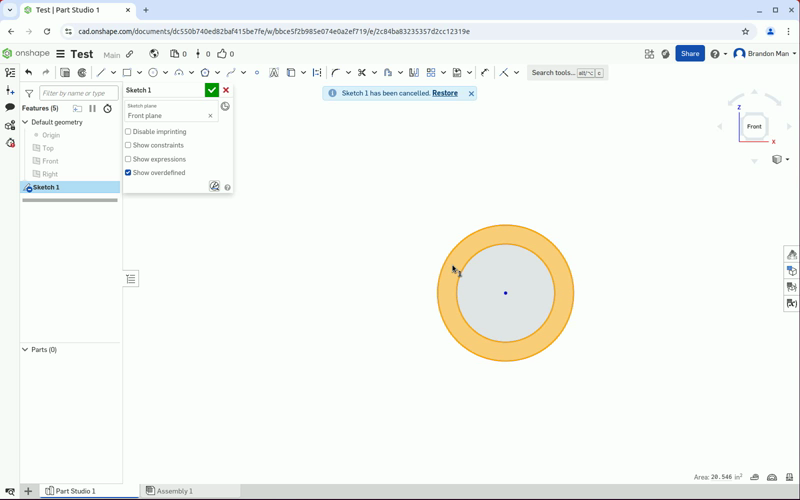
scroll(-6)
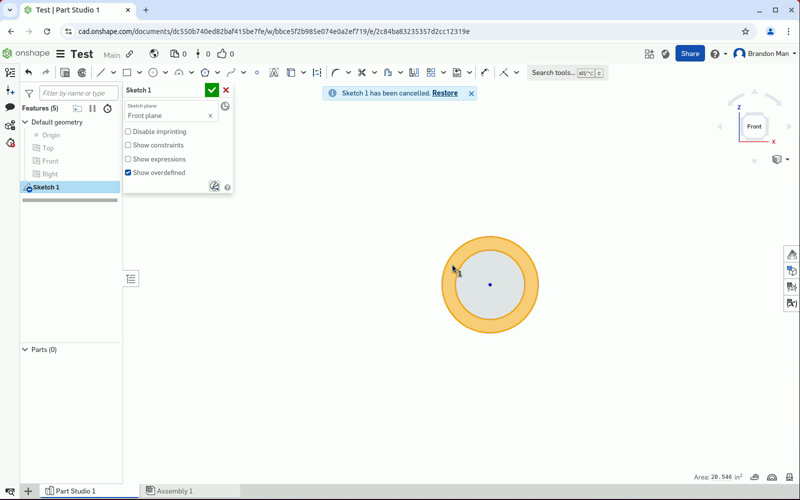
scroll(-6)
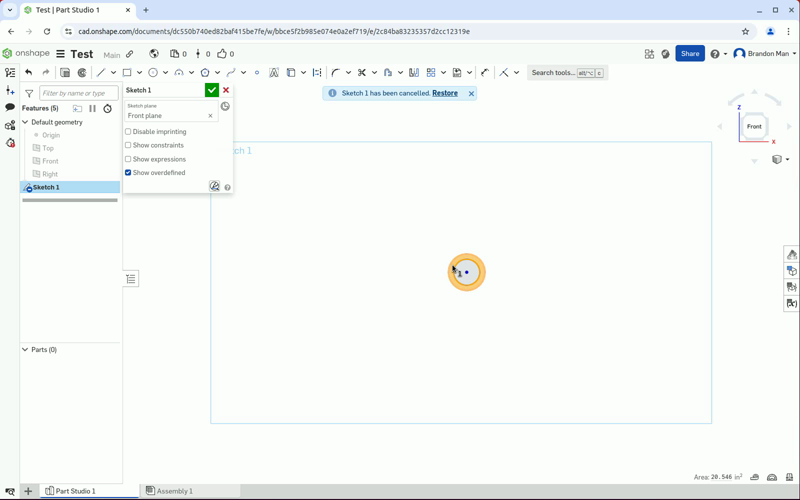
mouse_move(73, 352)
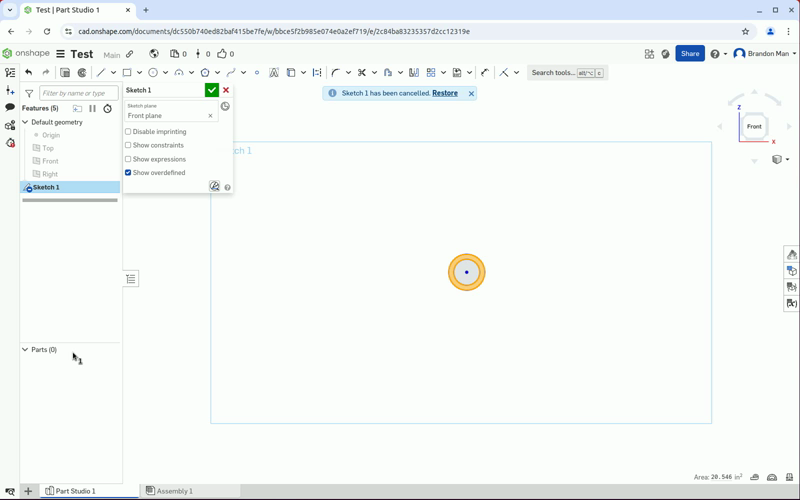
key(shift+y)
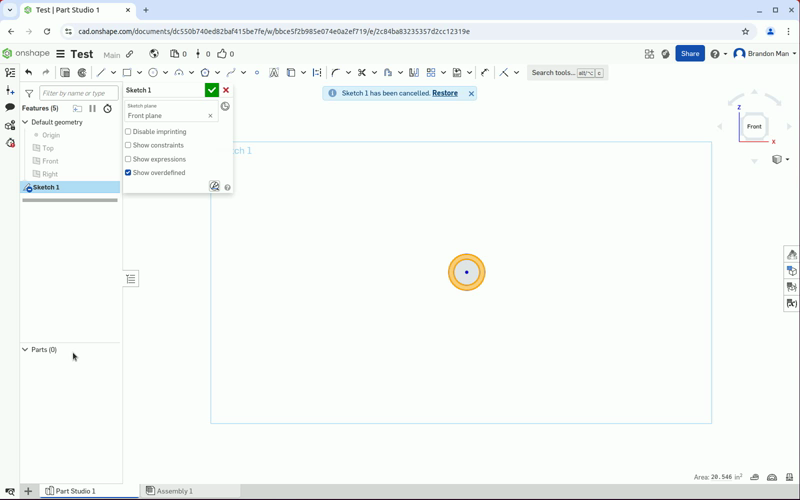
key(shift+e)
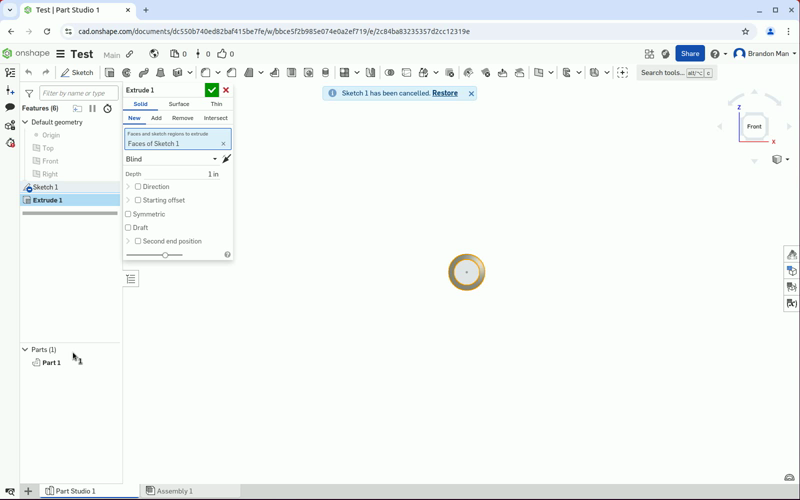
mouse_move(143, 106)
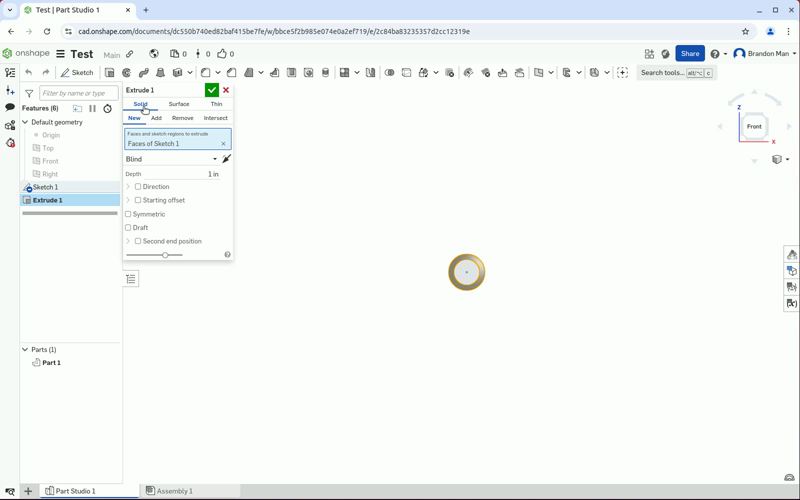
click(143, 106)
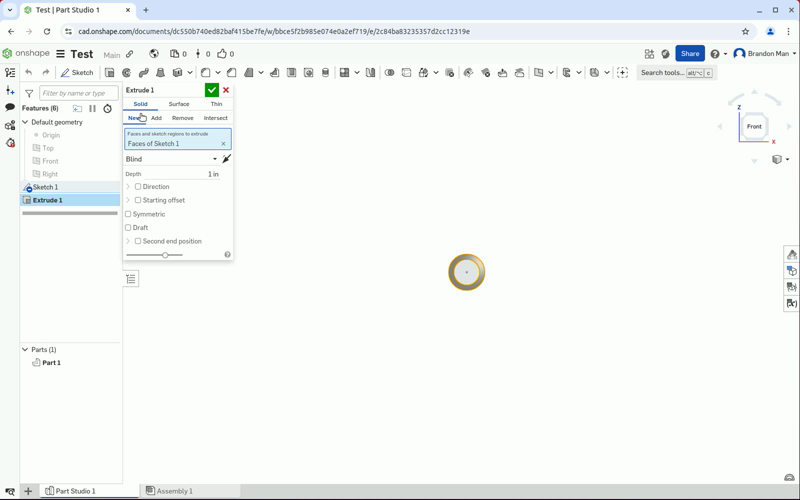
mouse_move(137, 120)
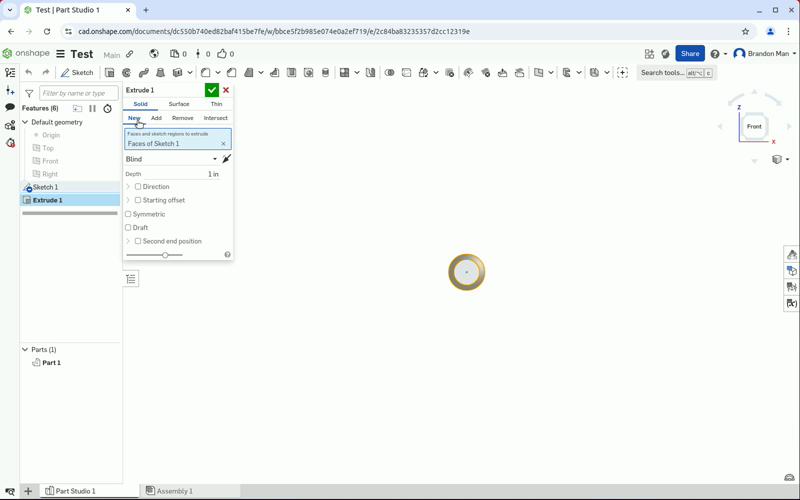
click(137, 120)
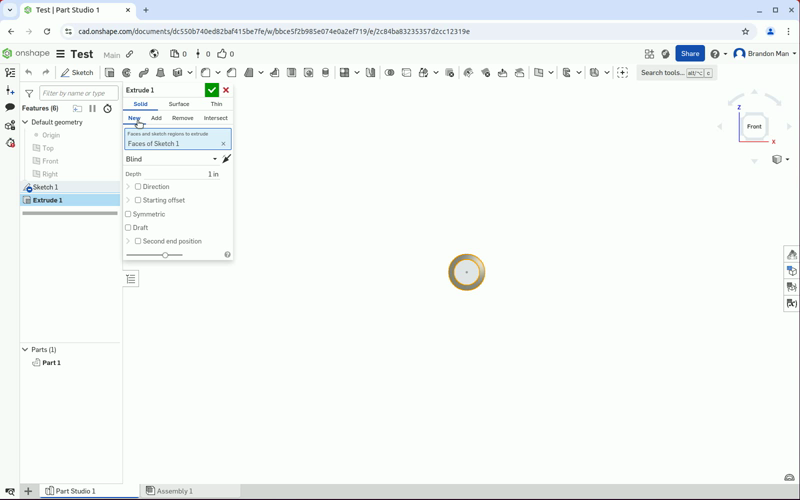
key(tab, 4)
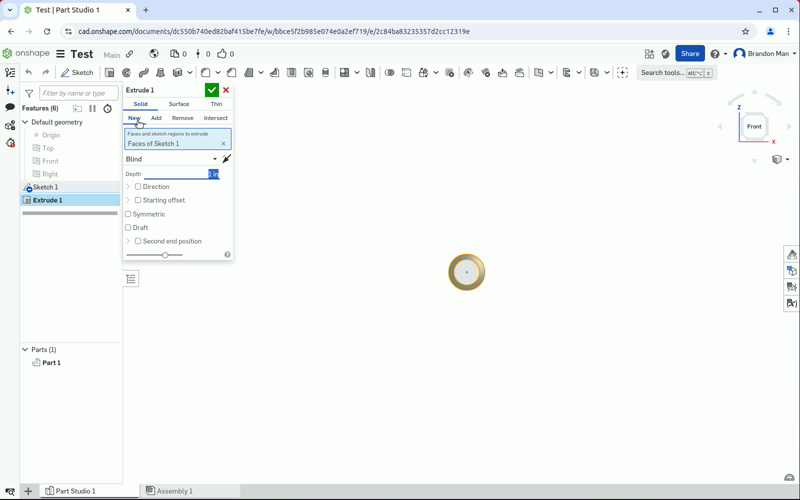
text(11.554)
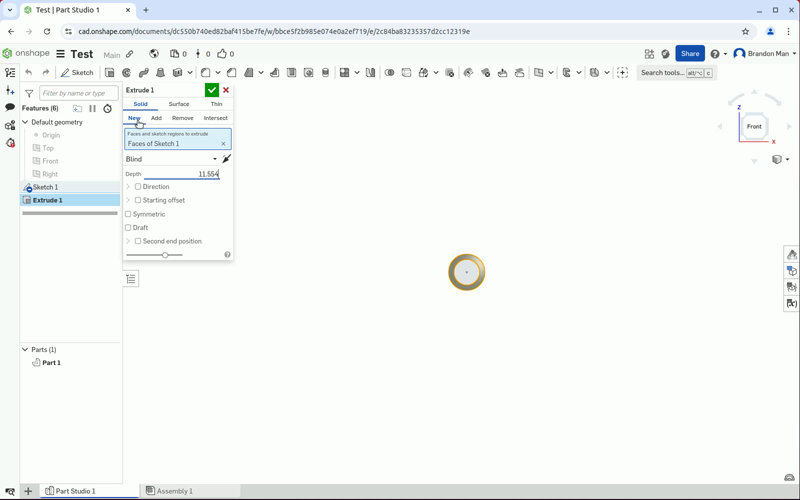
key(enter)
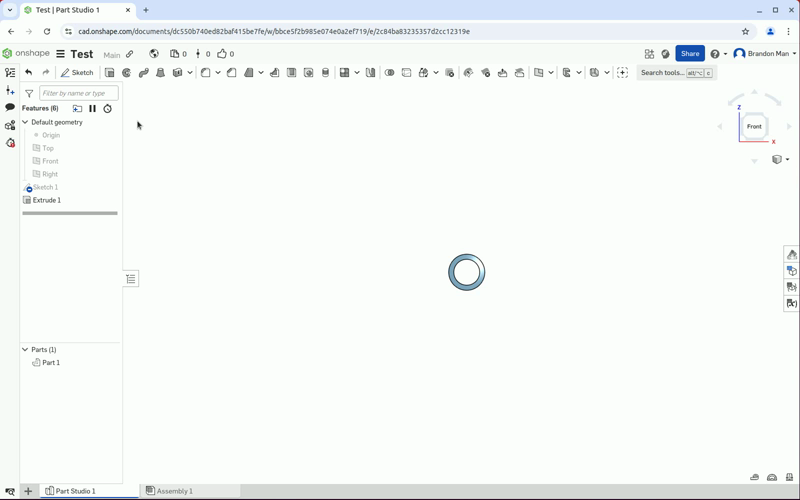
key(shift+h)
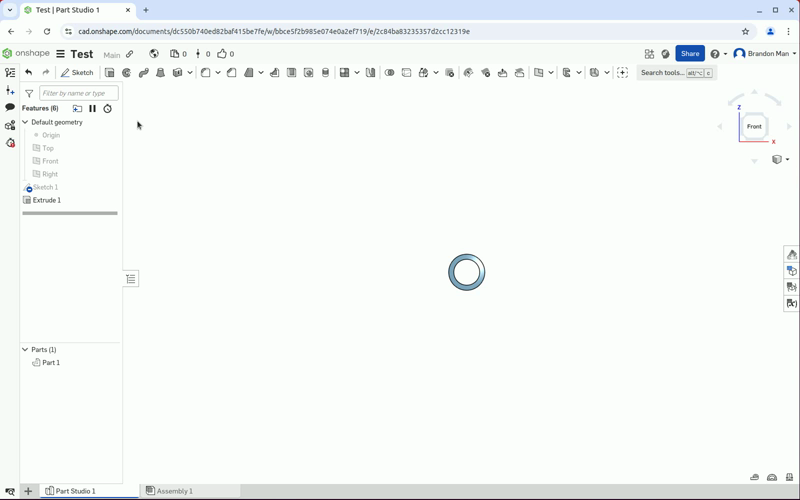
key(shift+h)
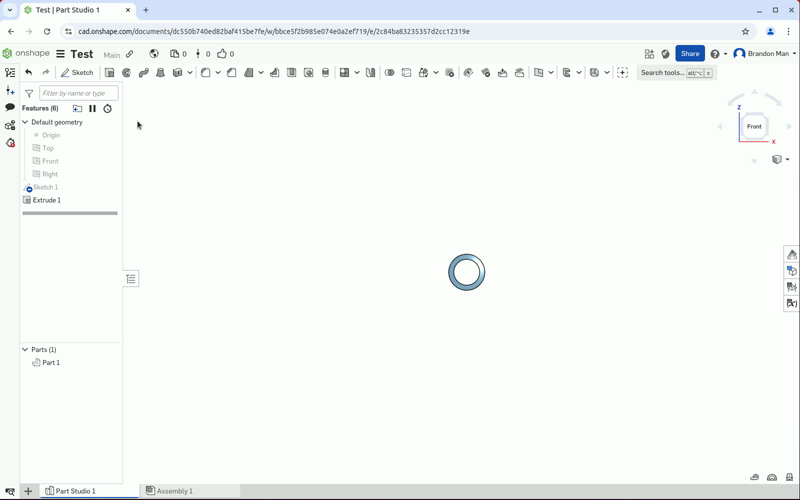
mouse_move(73, 189)
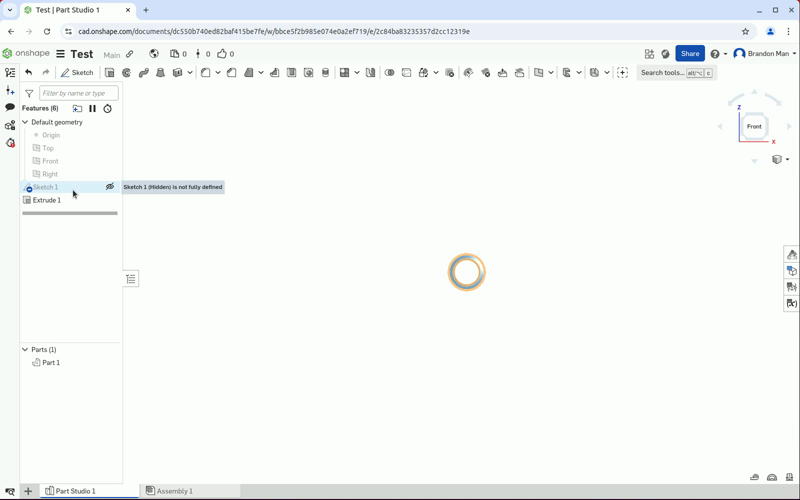
click(73, 189)
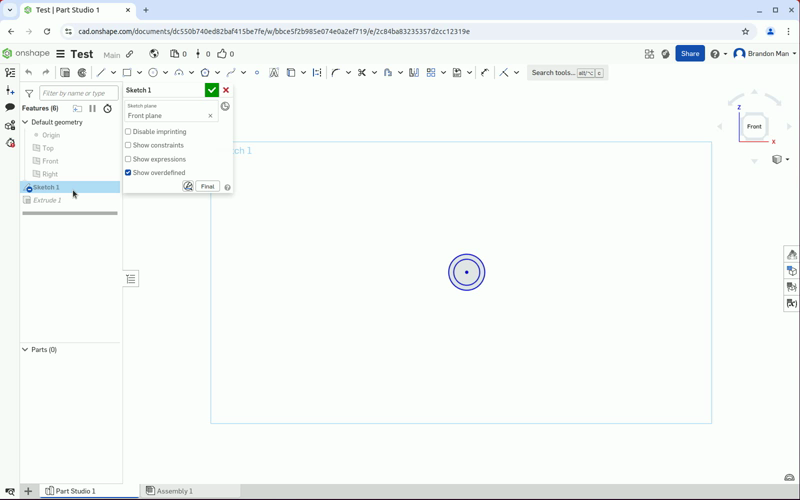
mouse_move(229, 92)
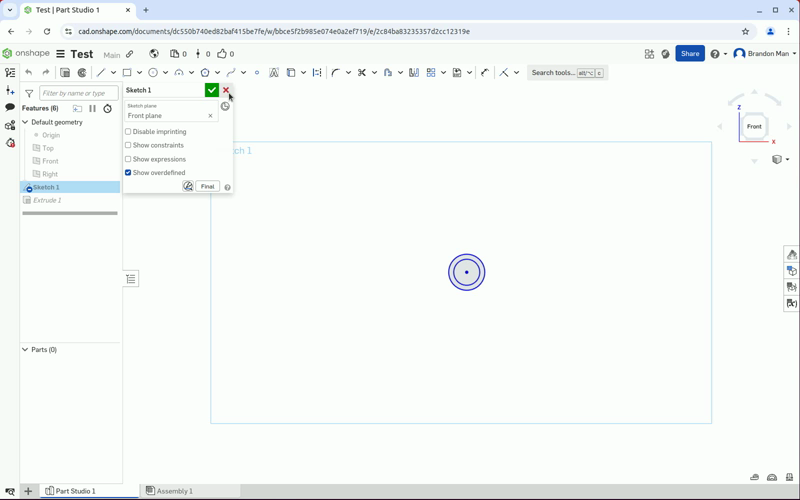
click(229, 92)
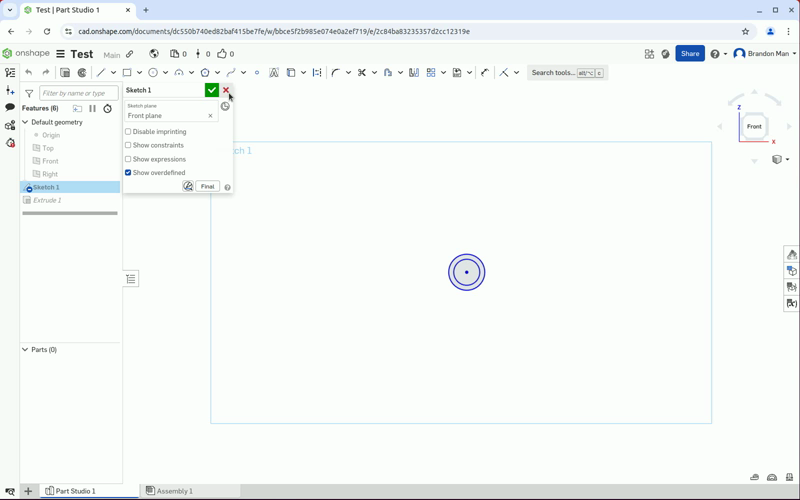
key(shift+s)
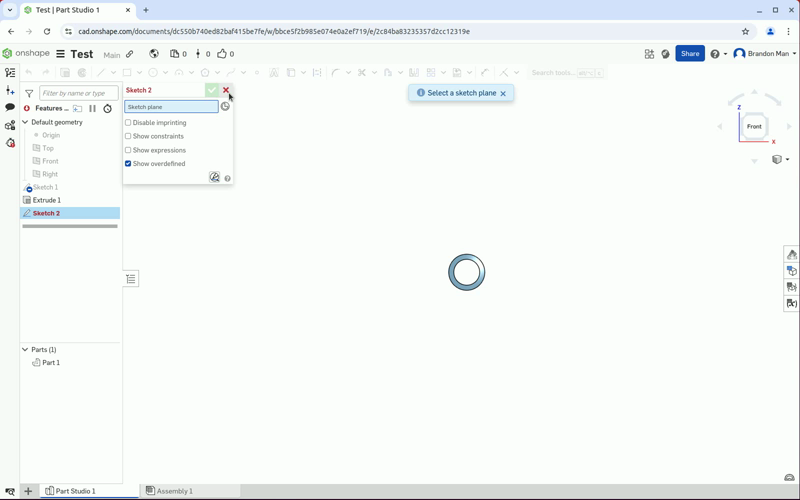
mouse_move(73, 163)
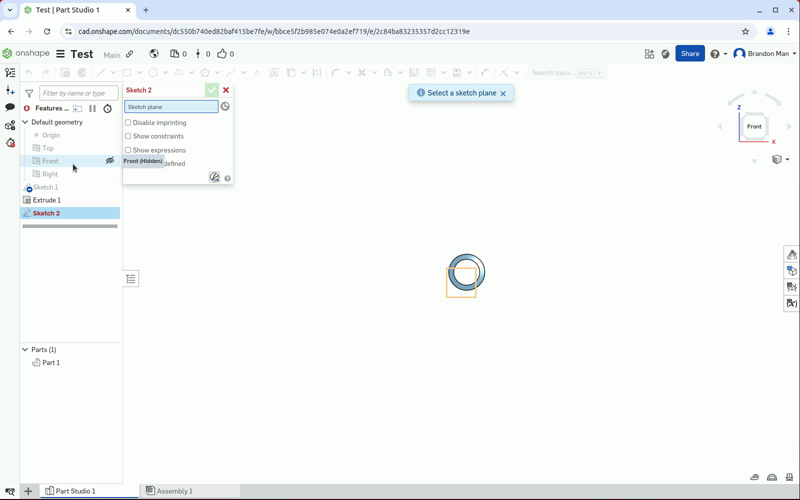
click(73, 163)
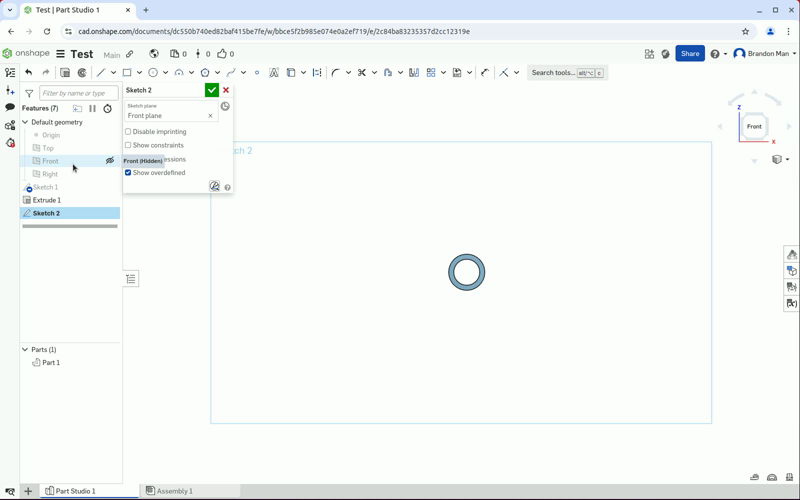
mouse_move(73, 352)
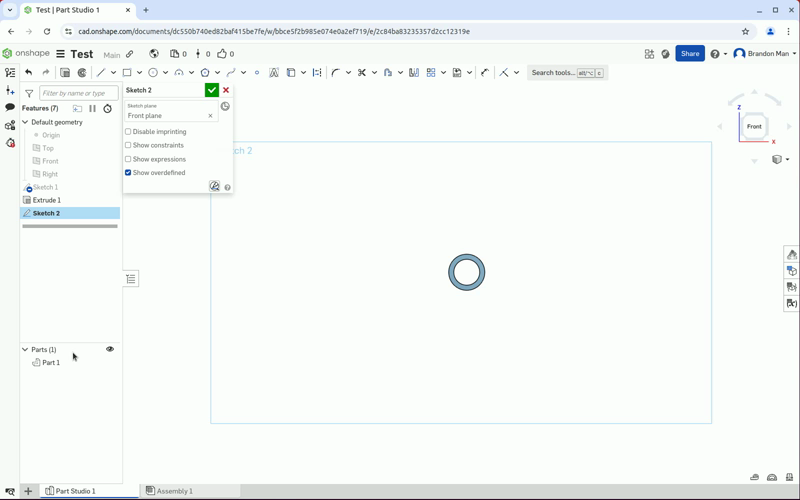
key(y)
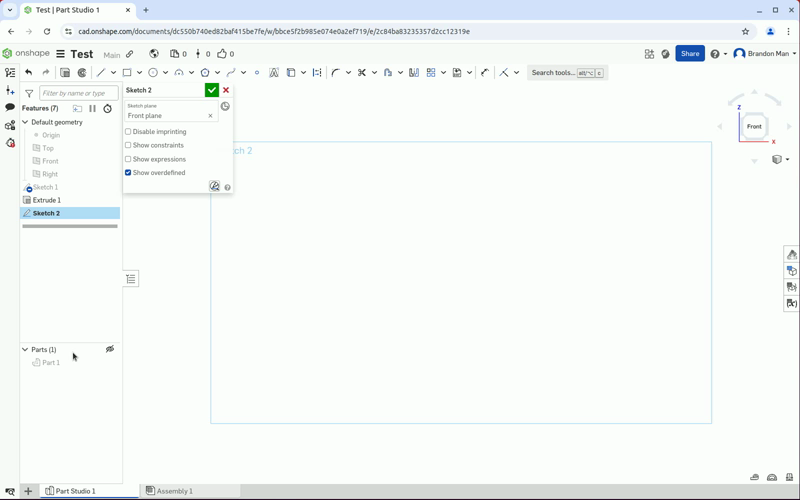
key(l)
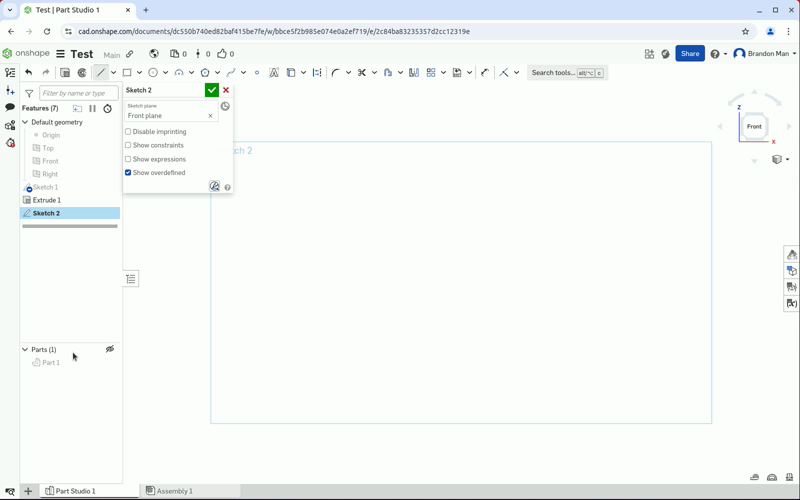
key_down(shift)
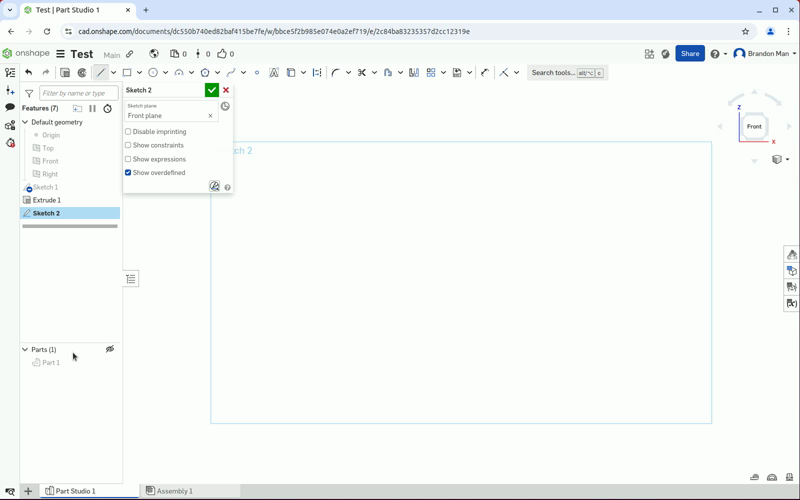
mouse_move(431, 299)
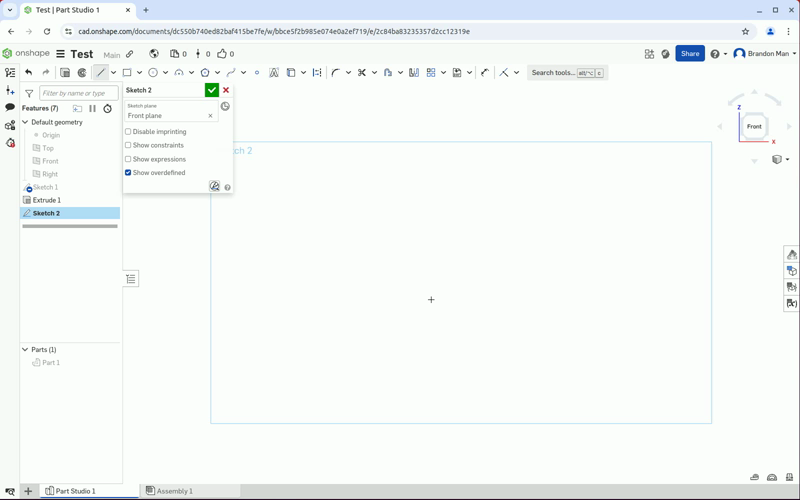
click(431, 299)
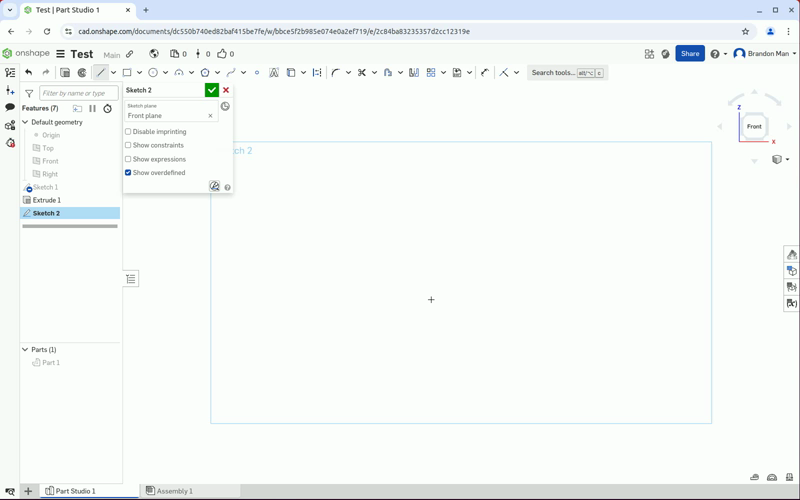
key_up(shift)
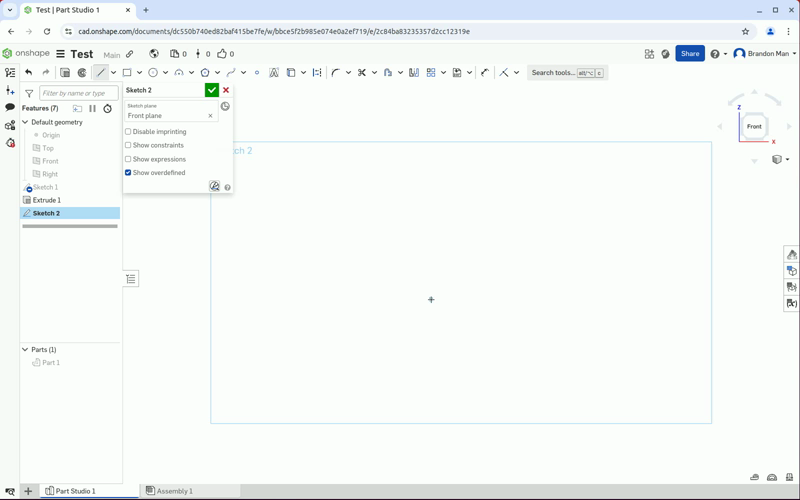
key_down(shift)
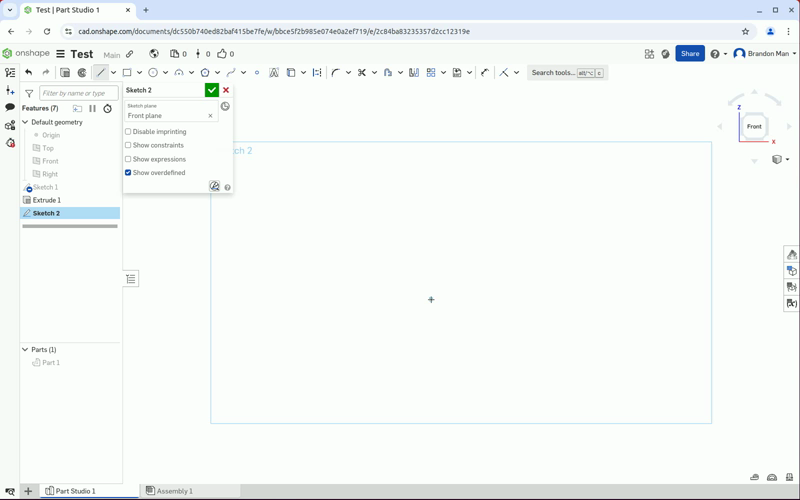
mouse_move(500, 299)
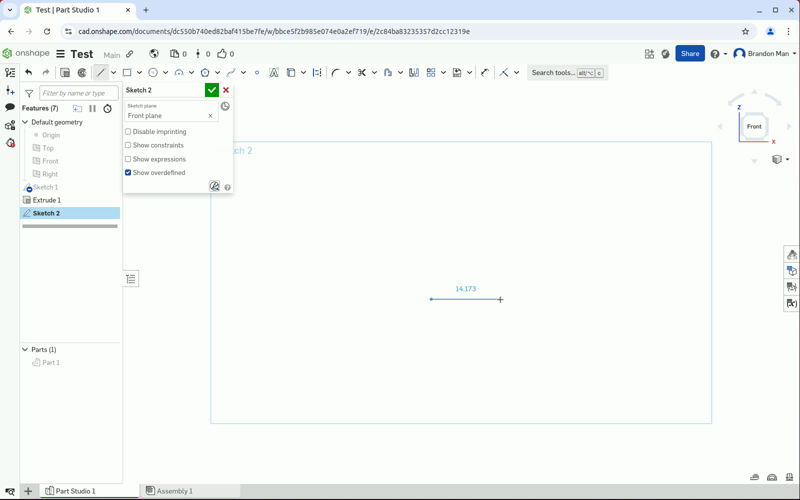
click(500, 299)
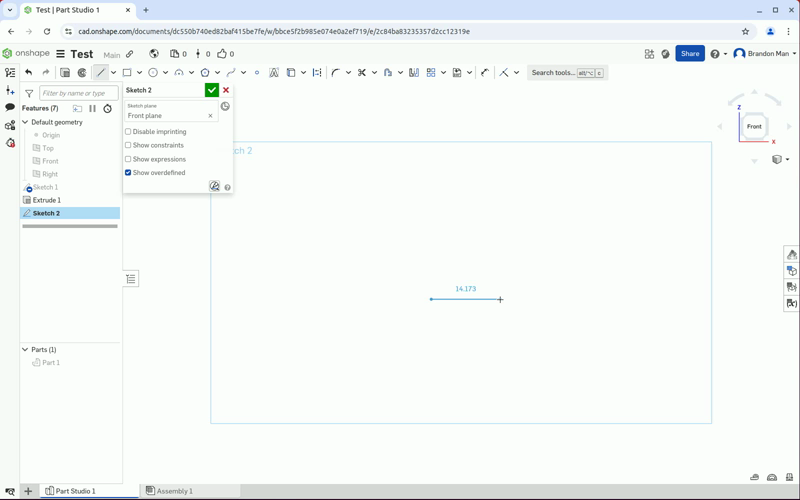
key_up(shift)
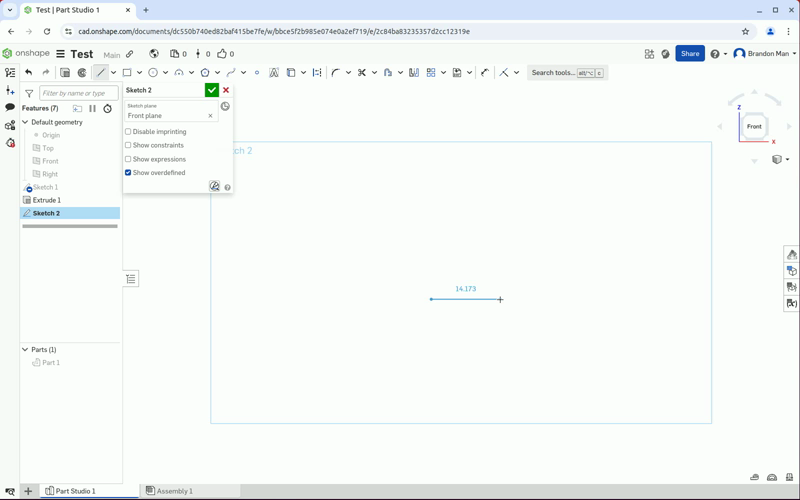
key_down(shift)
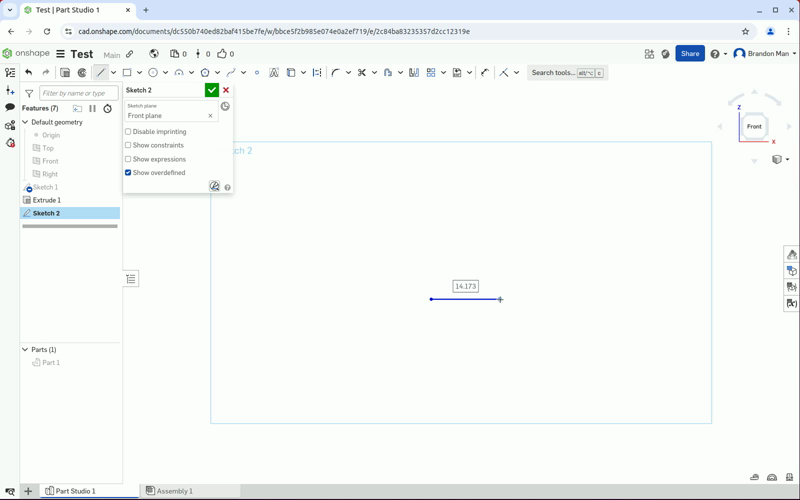
mouse_move(530, 299)
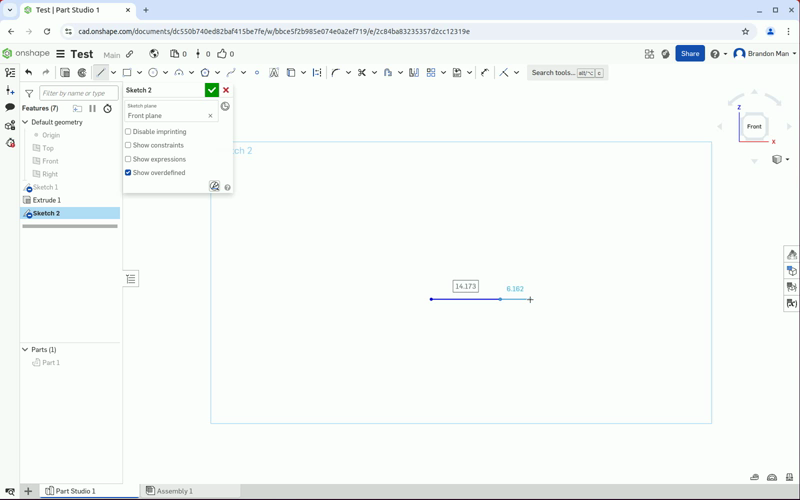
mouse_move(500, 248)
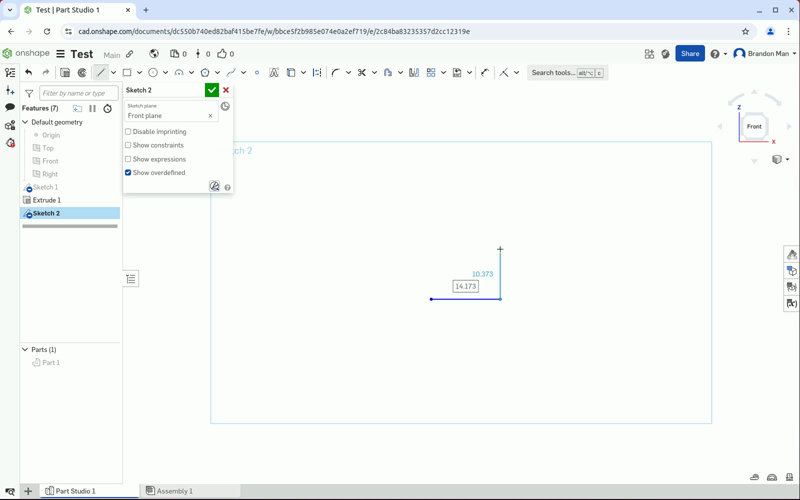
click(500, 248)
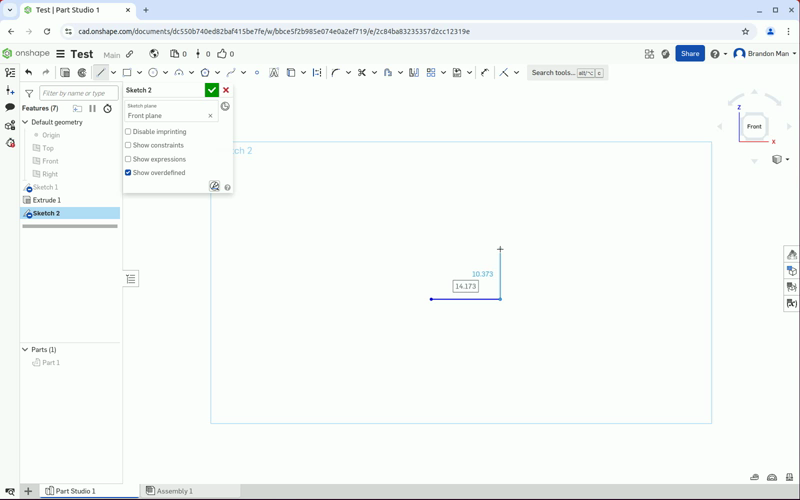
key_up(shift)
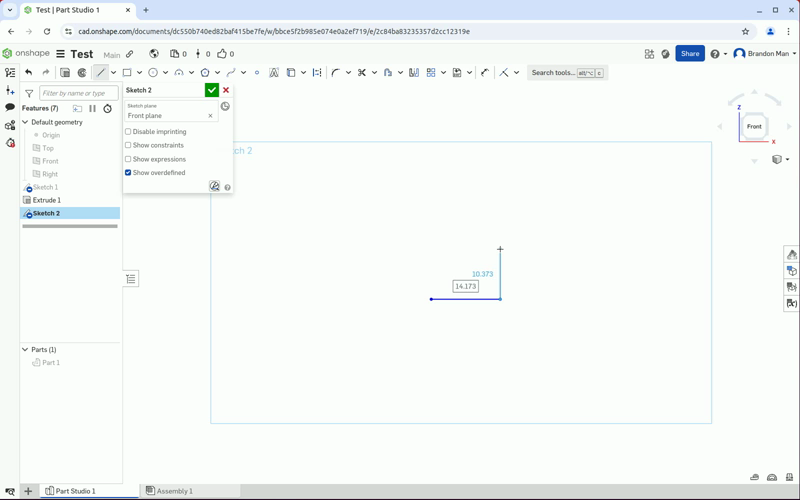
key_down(shift)
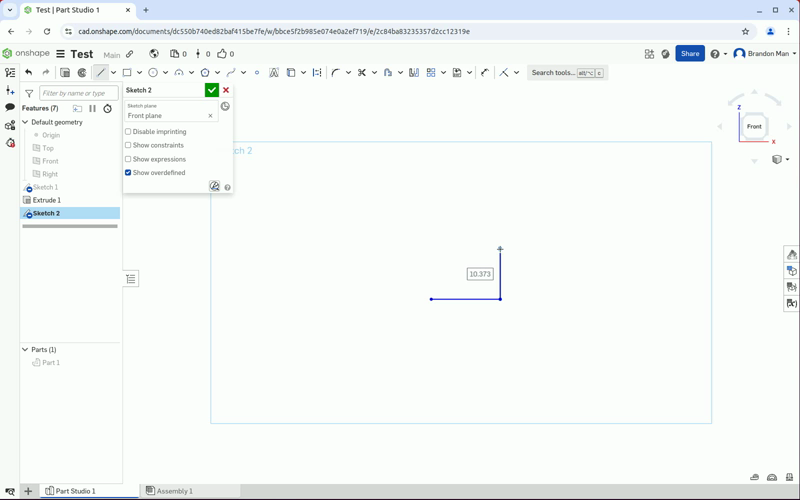
mouse_move(431, 248)
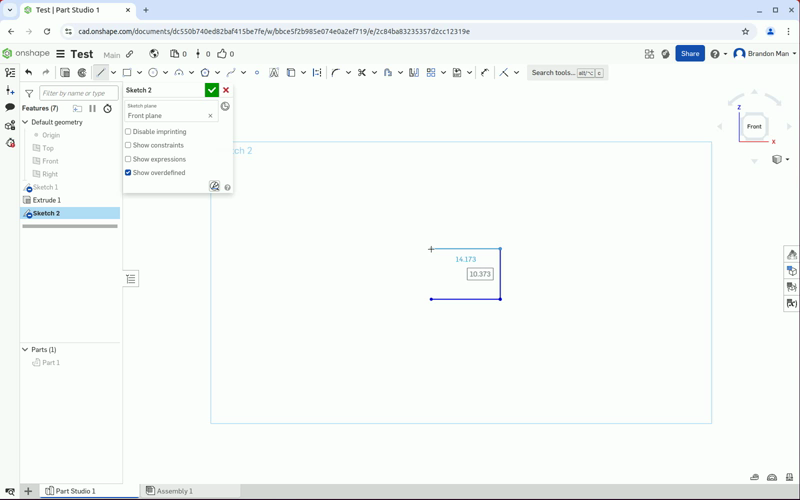
click(431, 248)
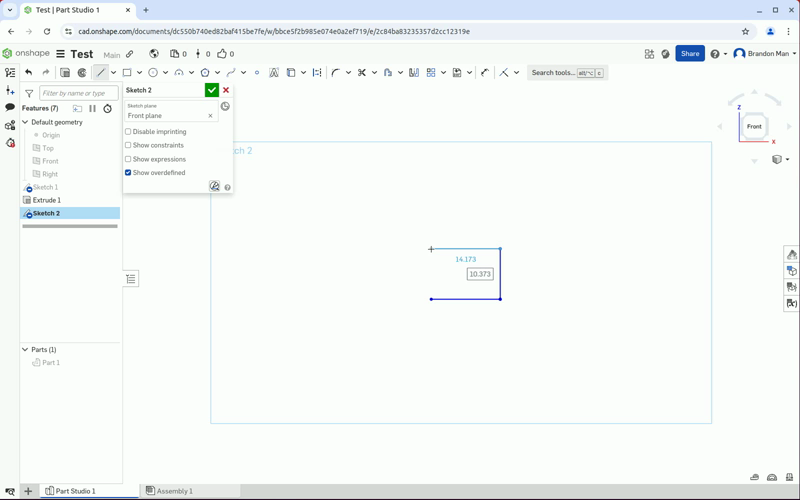
key_up(shift)
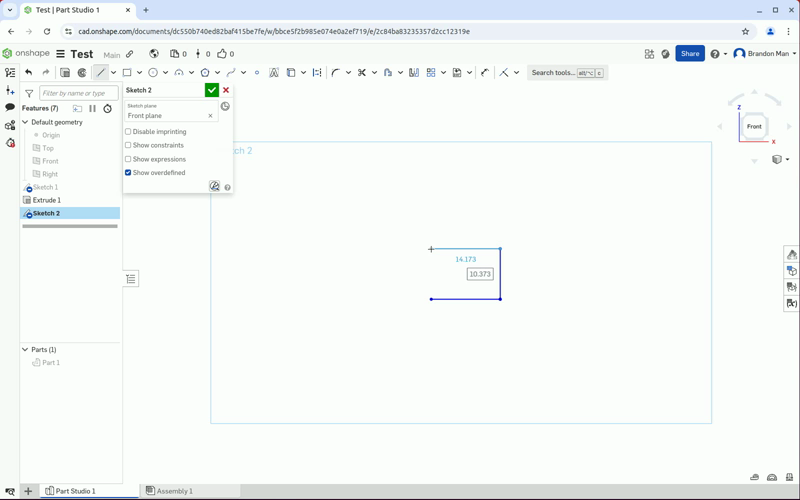
mouse_move(461, 248)
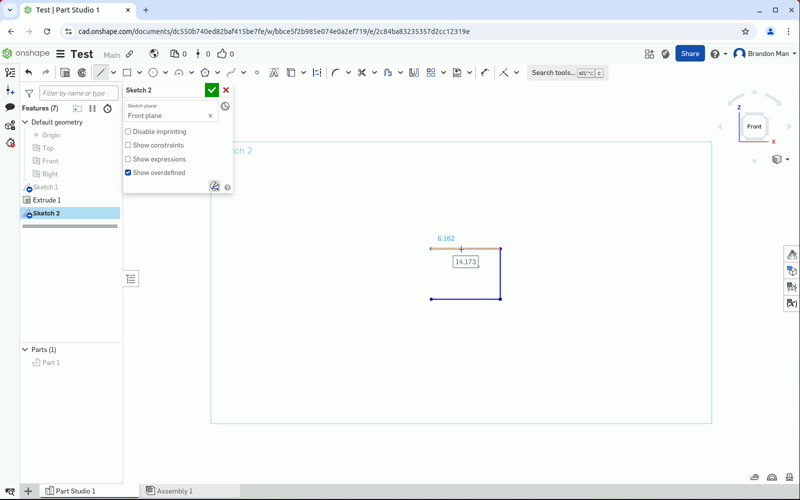
key_down(shift)
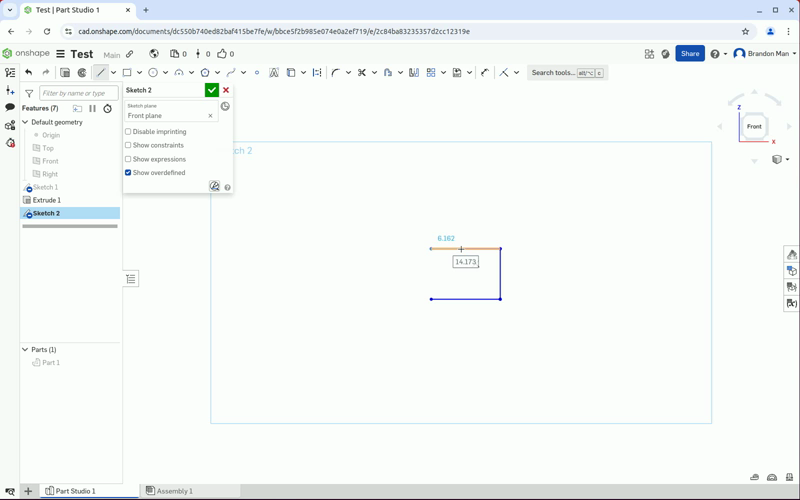
mouse_move(431, 299)
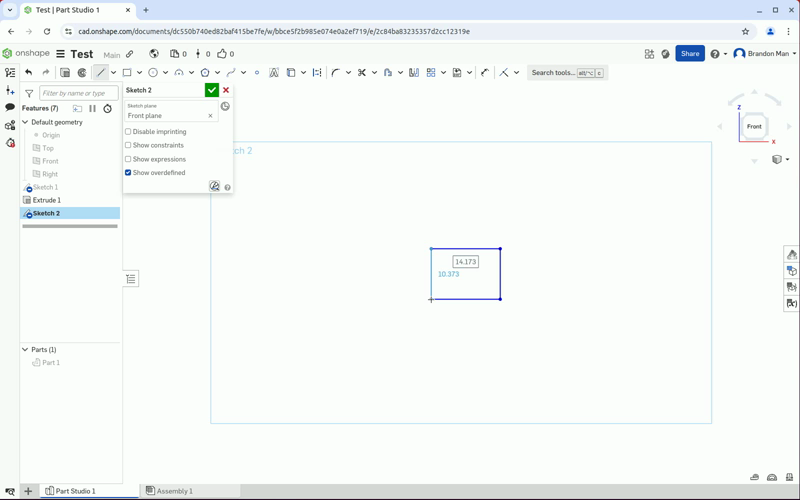
key_up(shift)
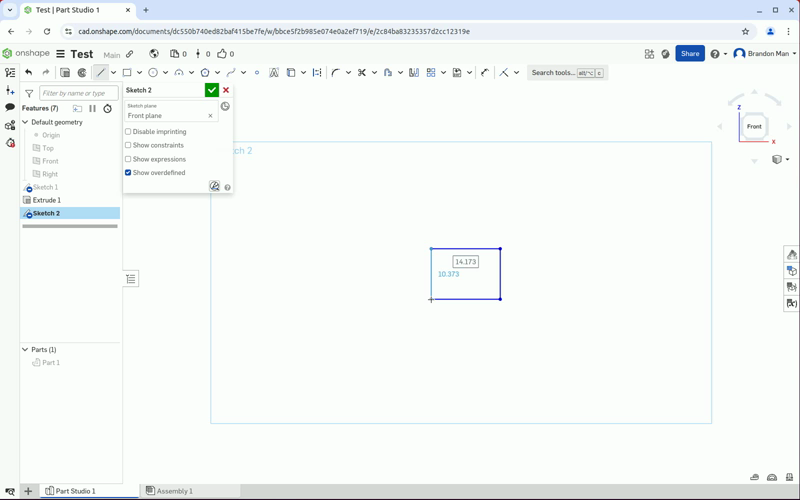
click(431, 299)
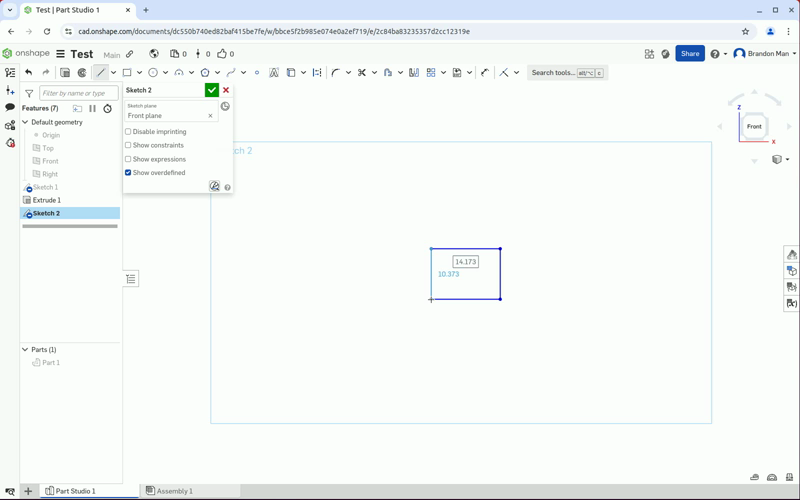
key(esc)
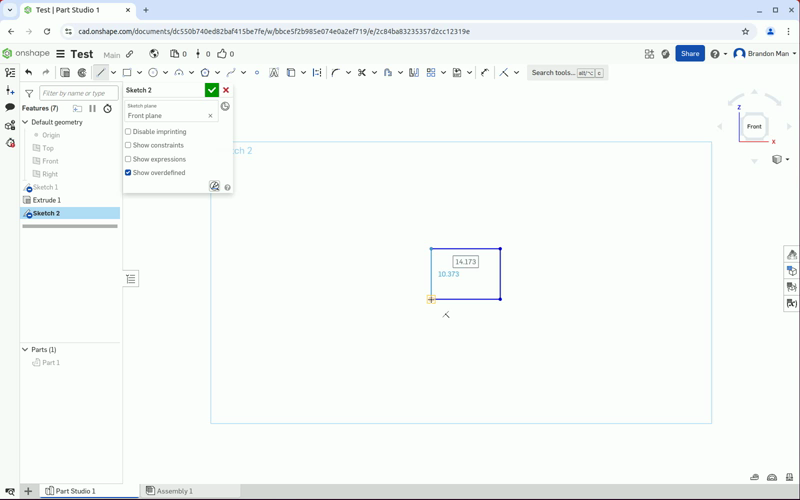
key(c)
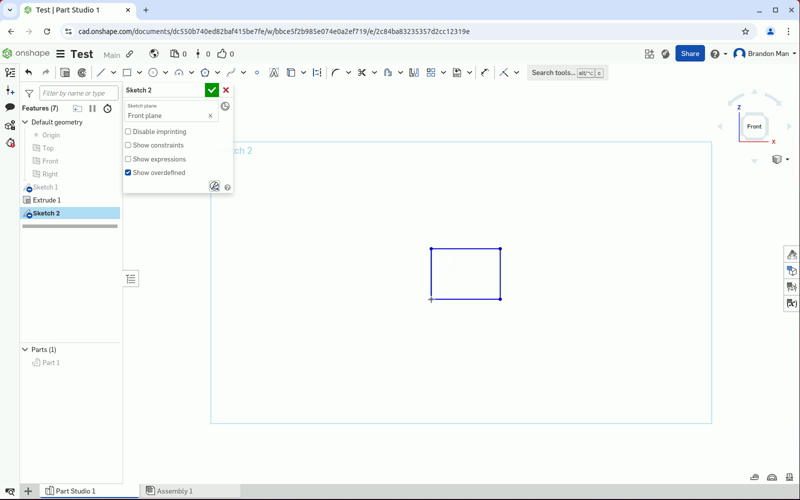
key_down(shift)
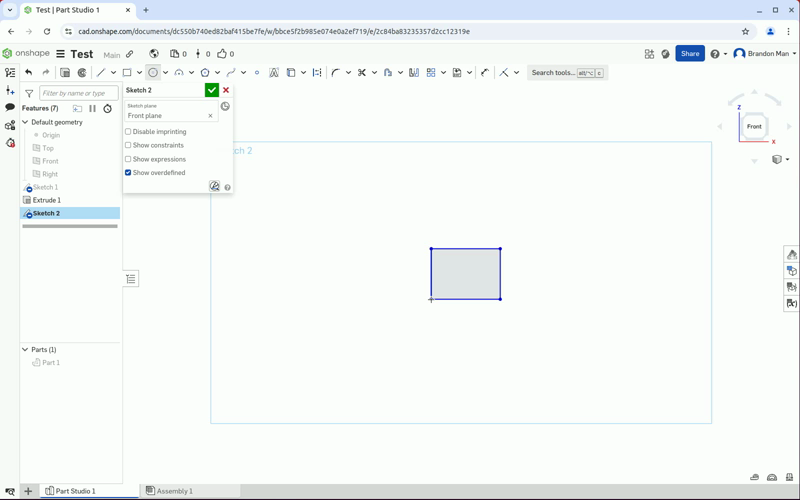
mouse_move(466, 272)
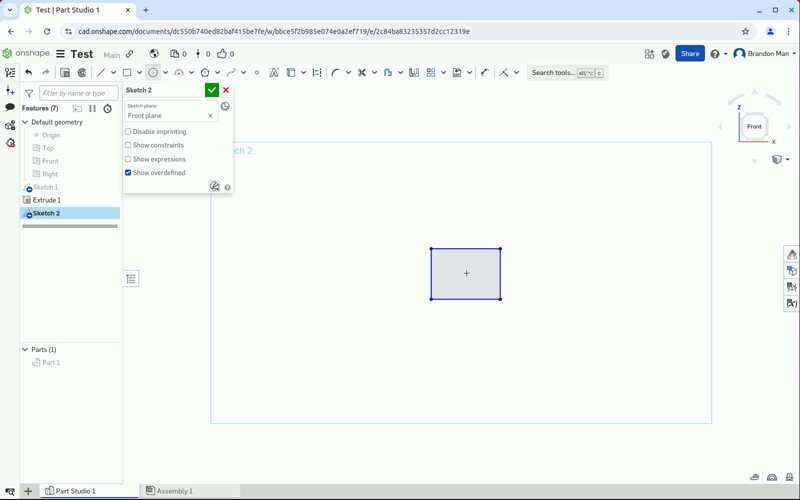
click(466, 272)
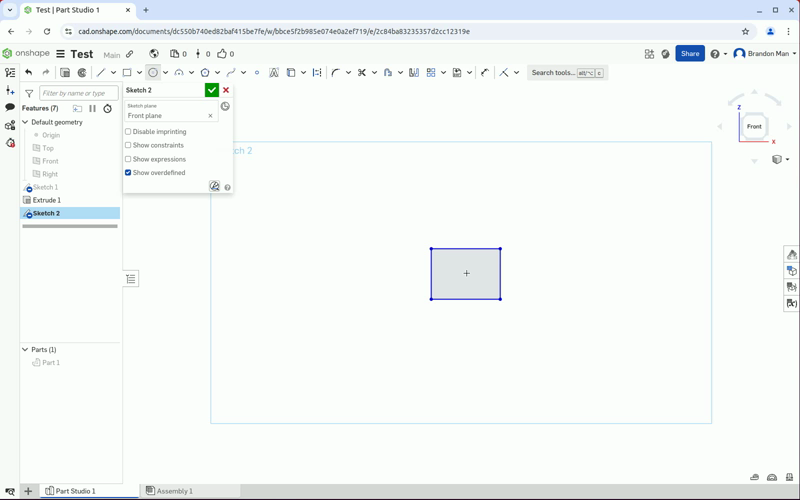
key_up(shift)
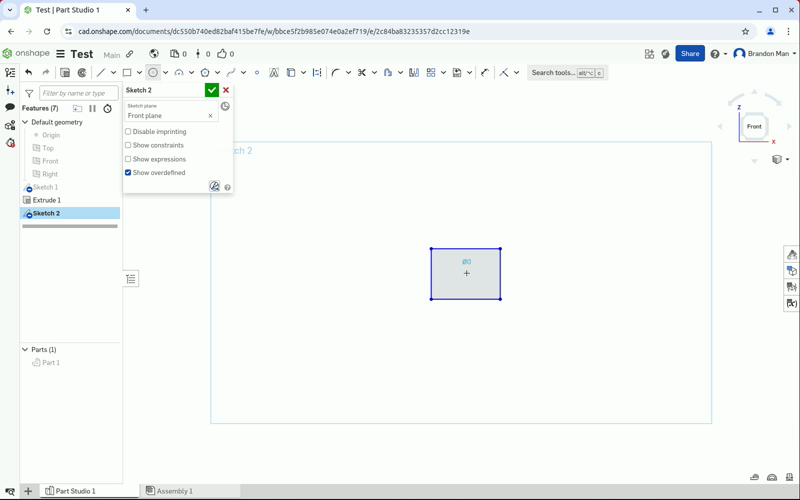
mouse_move(484, 272)
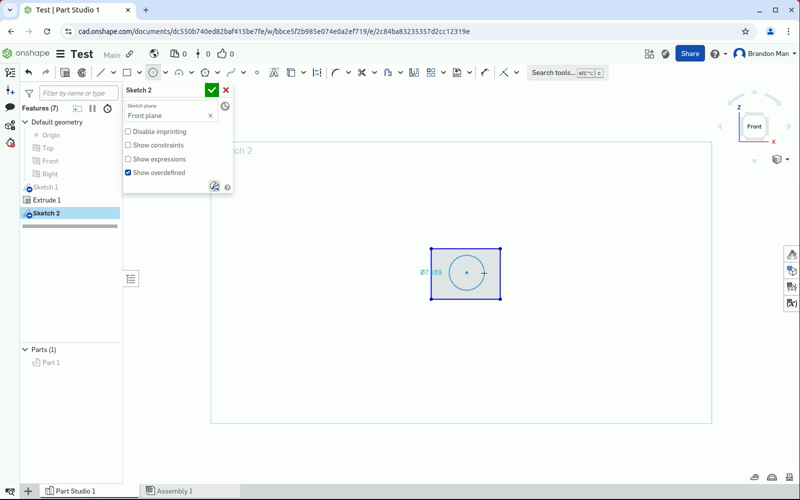
click(484, 272)
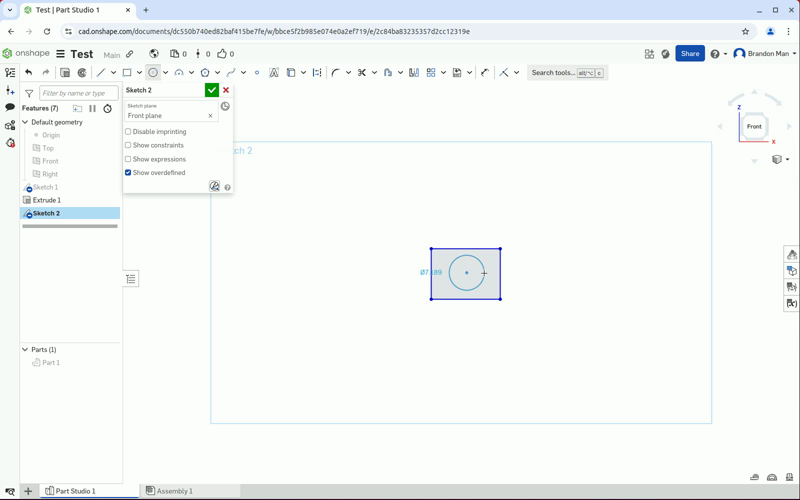
key(esc)
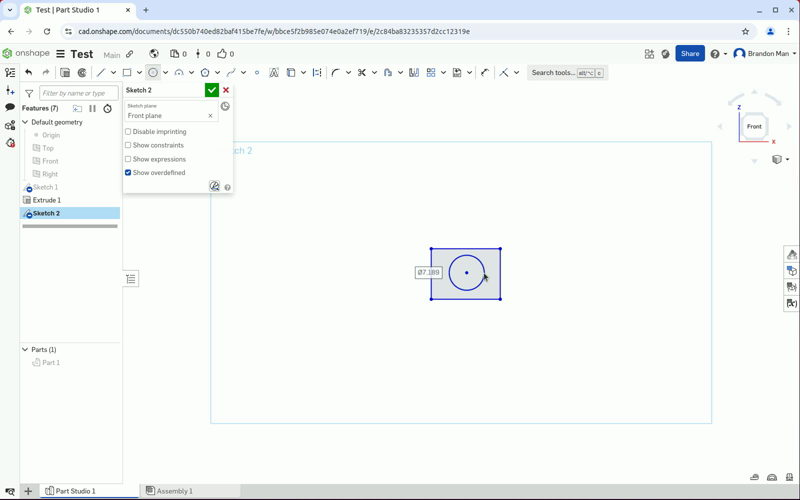
mouse_move(487, 251)
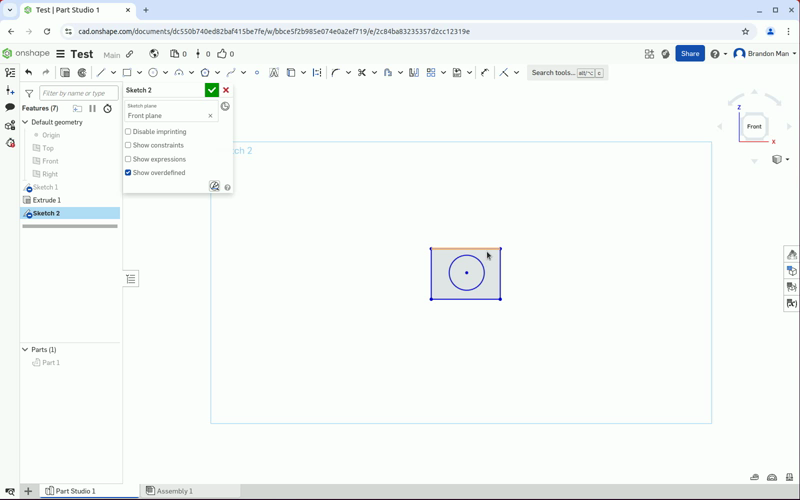
click(487, 251)
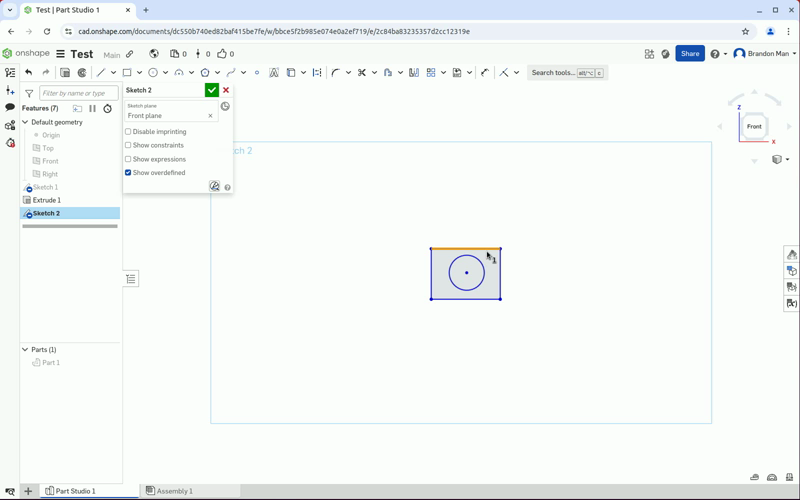
mouse_move(73, 352)
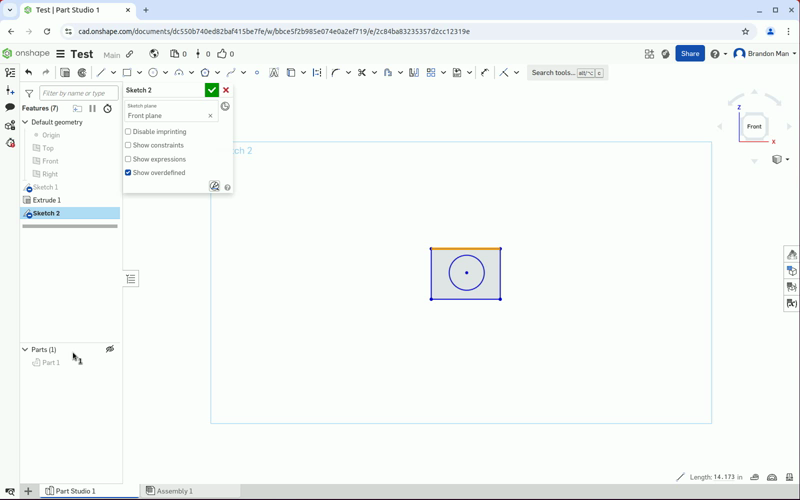
key(shift+y)
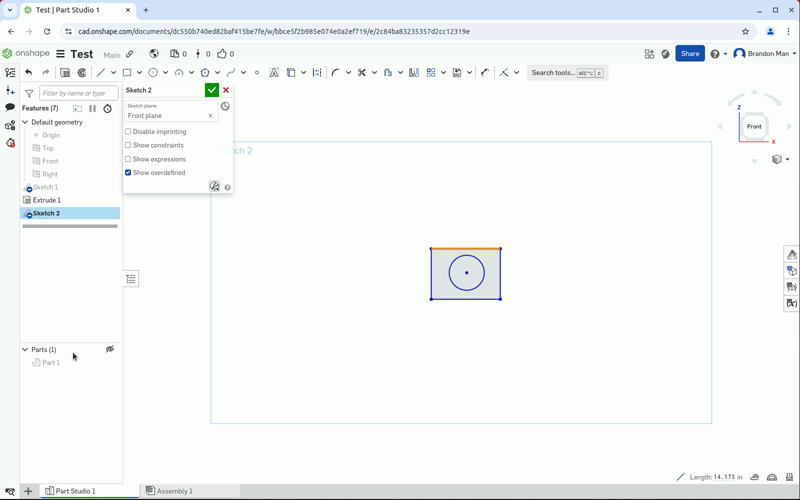
key(shift+e)
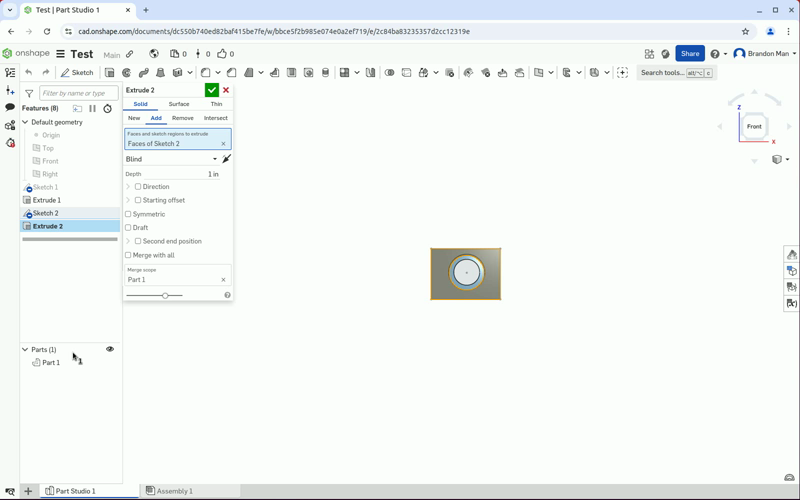
mouse_move(143, 106)
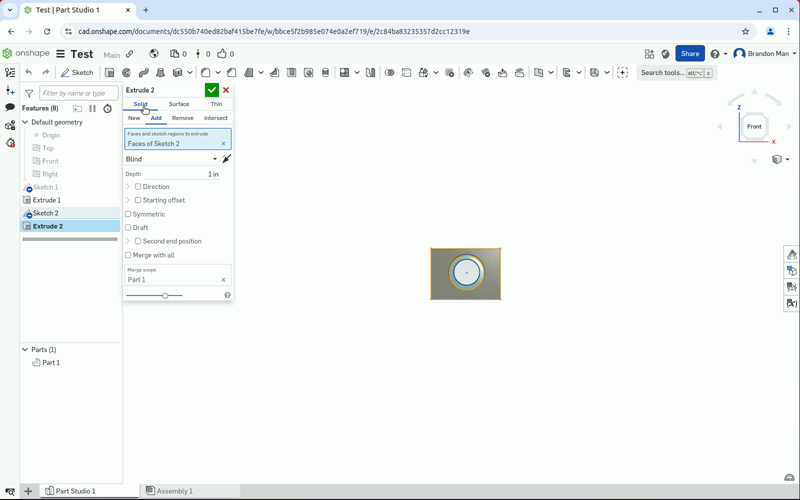
click(143, 106)
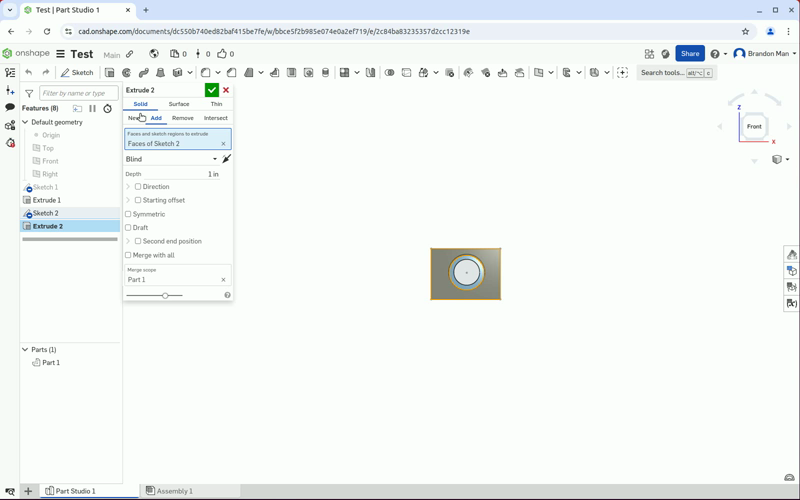
mouse_move(137, 120)
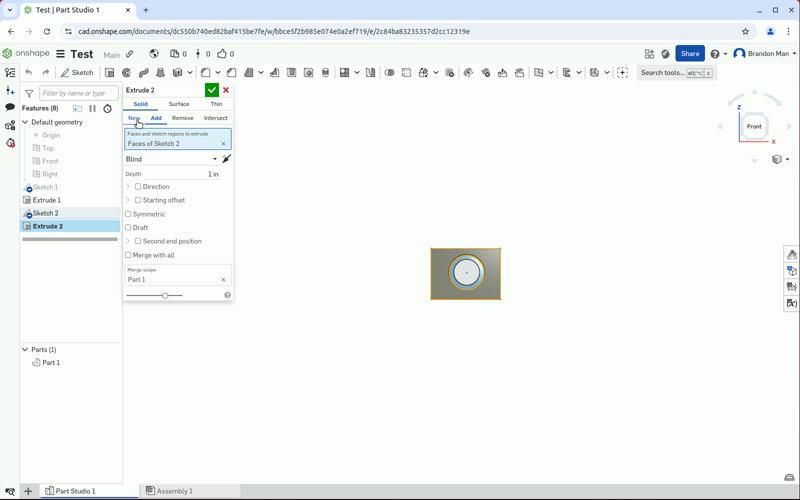
click(137, 120)
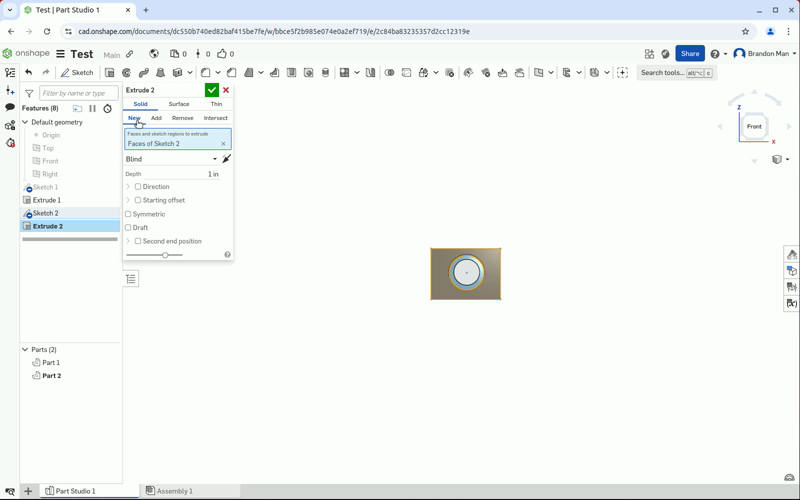
key(tab, 4)
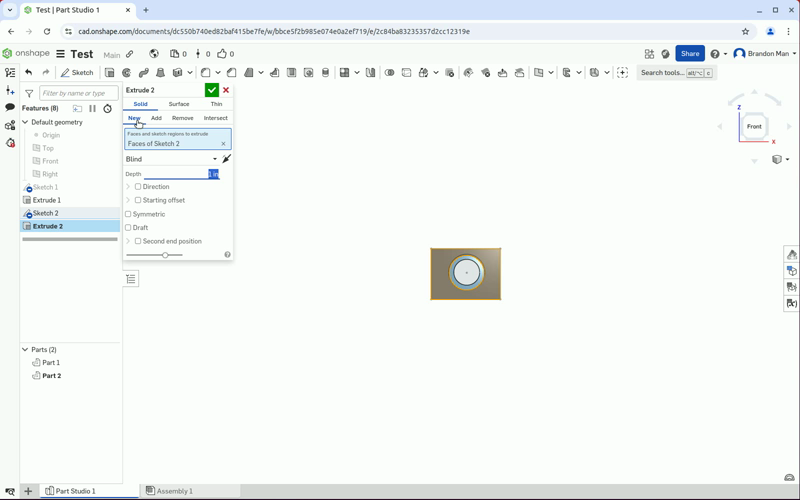
text(11.554)
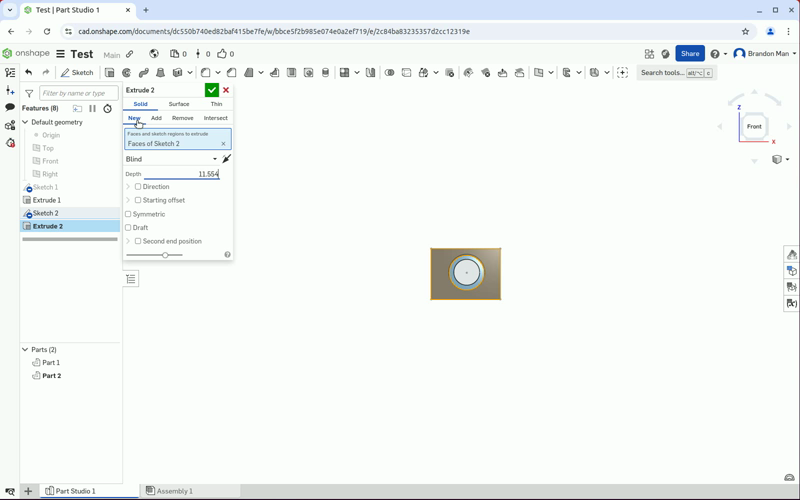
key(enter)
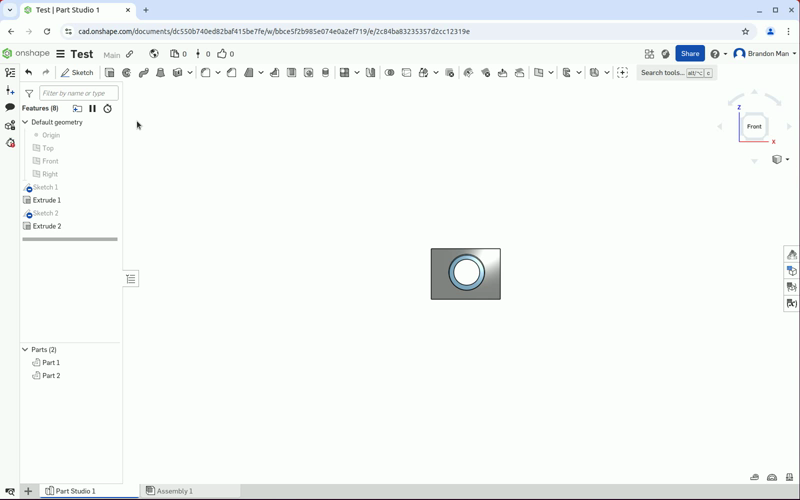
key(shift+h)
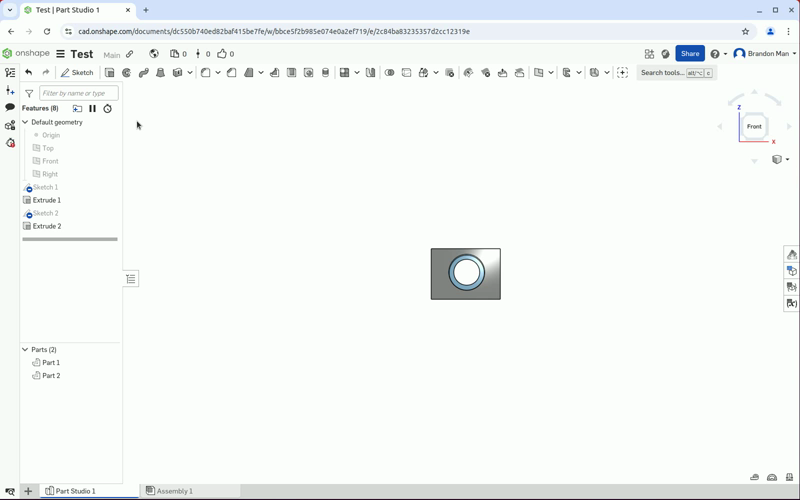
key(shift+h)
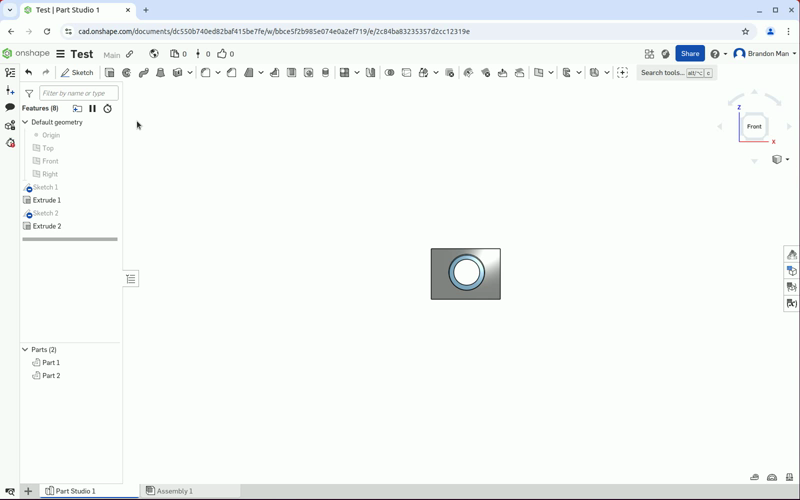
mouse_move(73, 189)
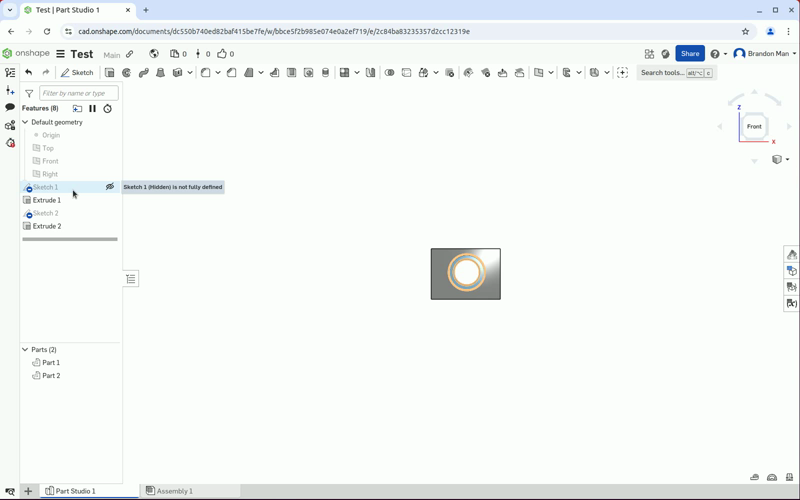
click(73, 189)
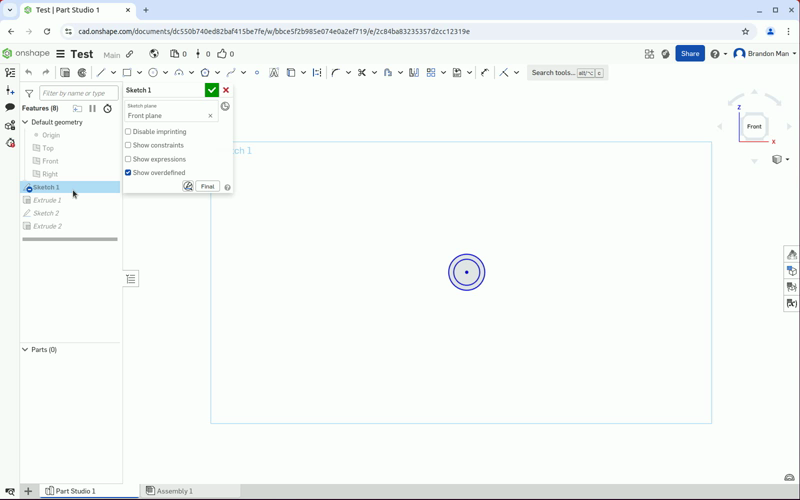
mouse_move(229, 92)
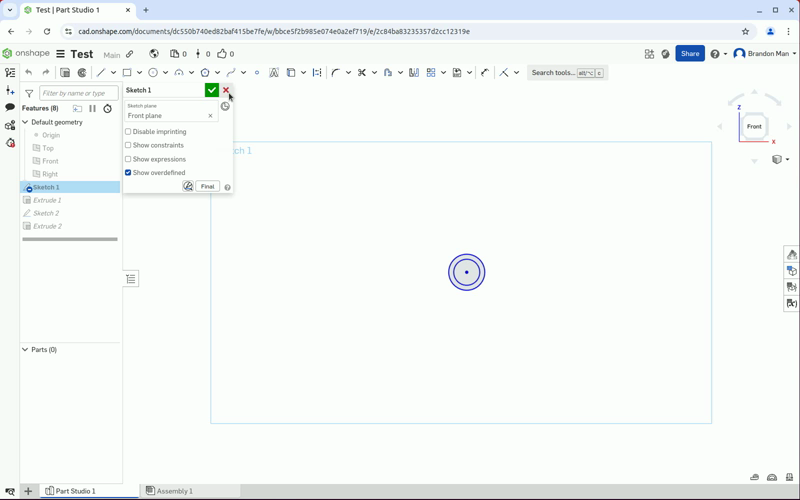
click(229, 92)
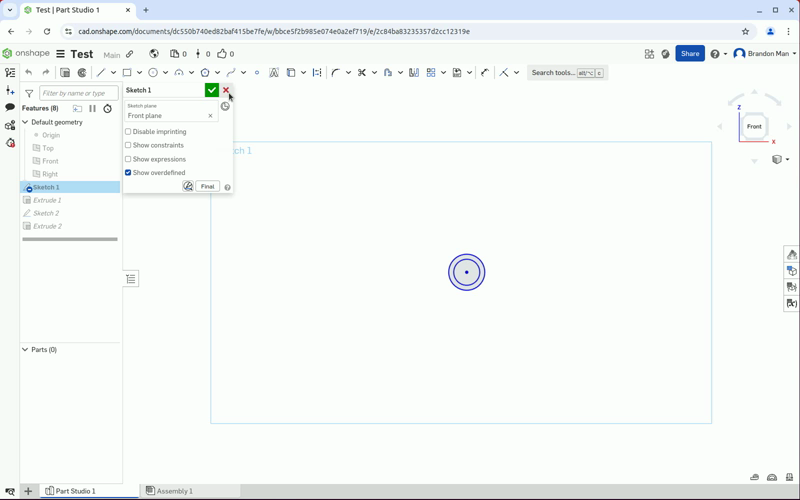
key(shift+s)
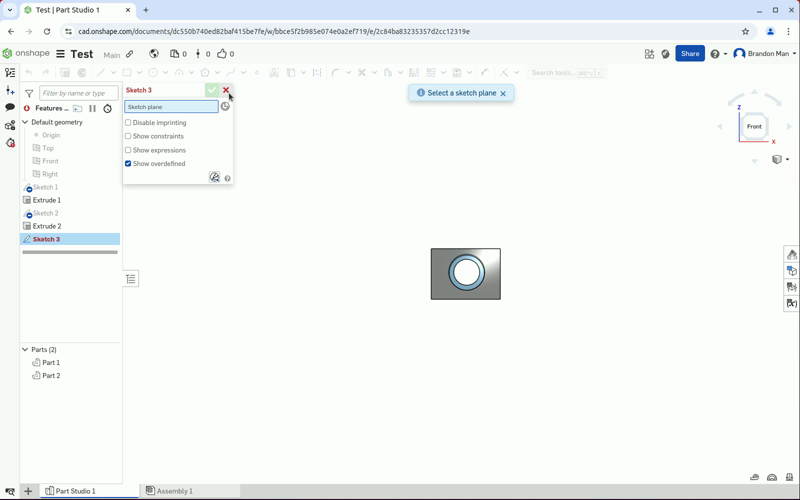
mouse_move(73, 163)
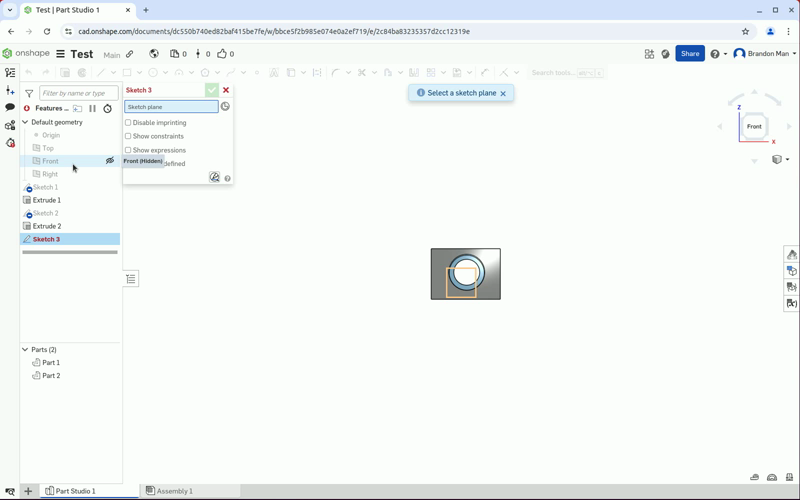
click(73, 163)
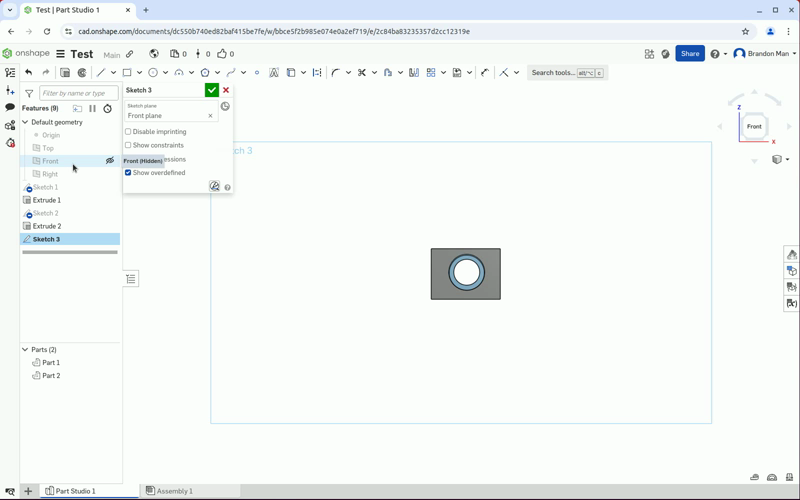
mouse_move(73, 352)
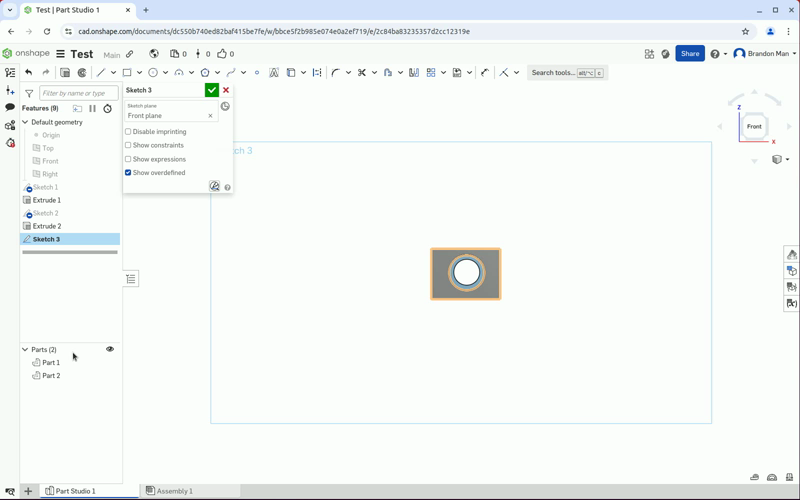
key(y)
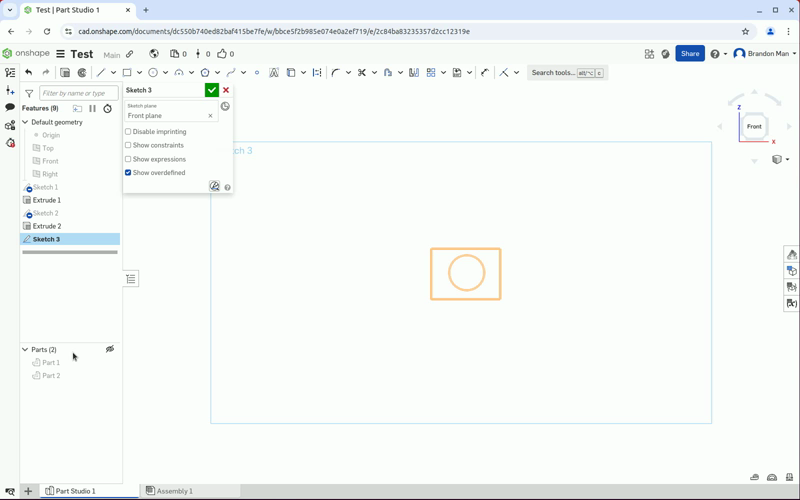
key(l)
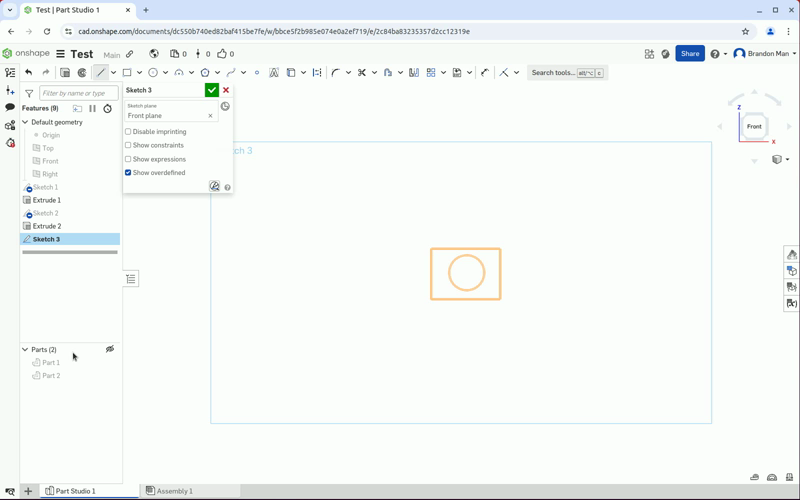
key_down(shift)
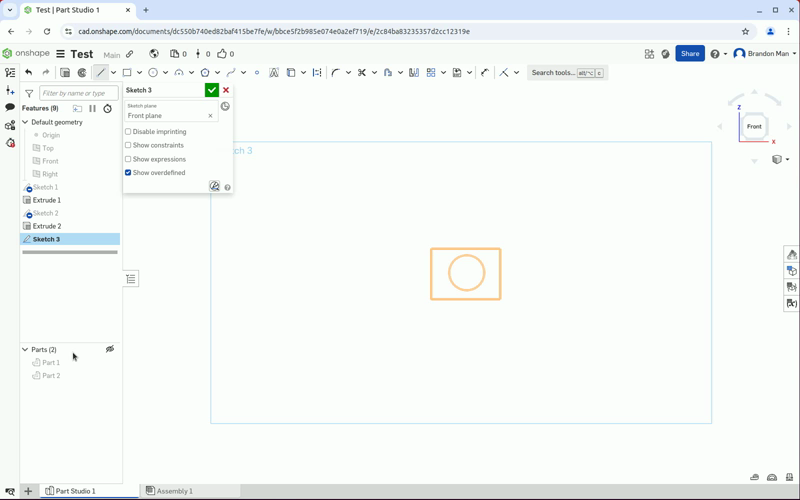
mouse_move(431, 299)
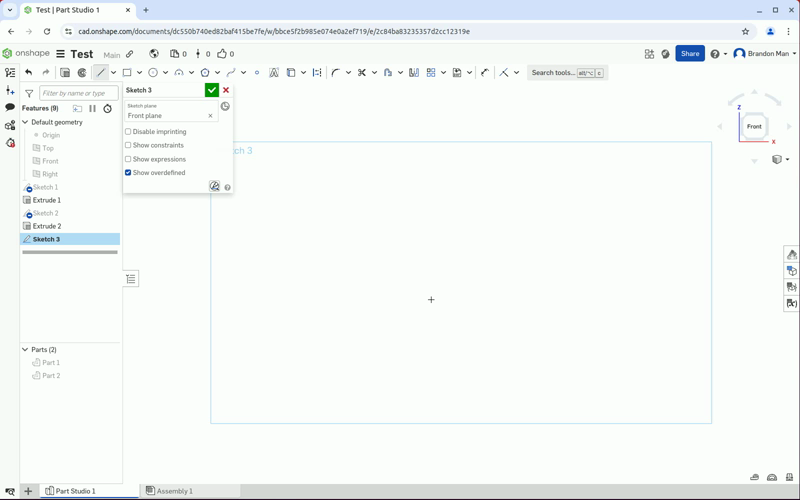
click(431, 299)
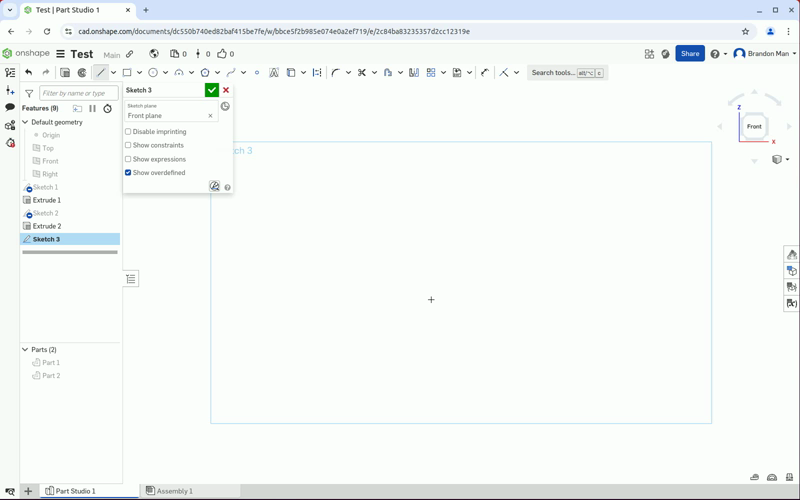
key_up(shift)
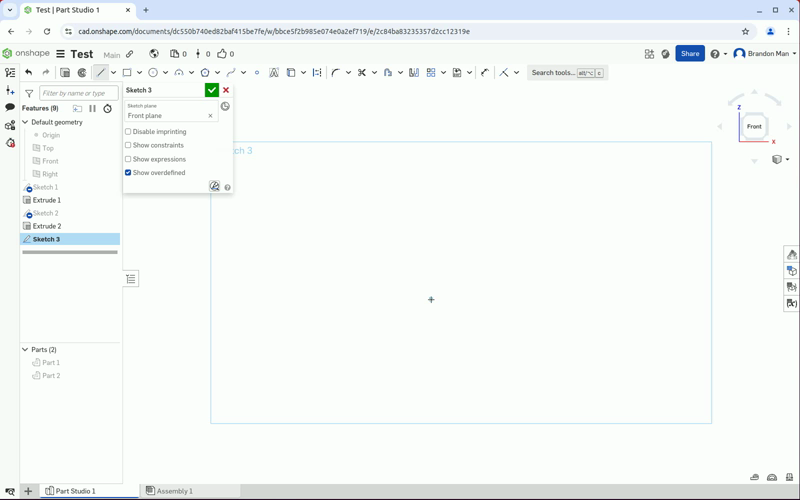
key_down(shift)
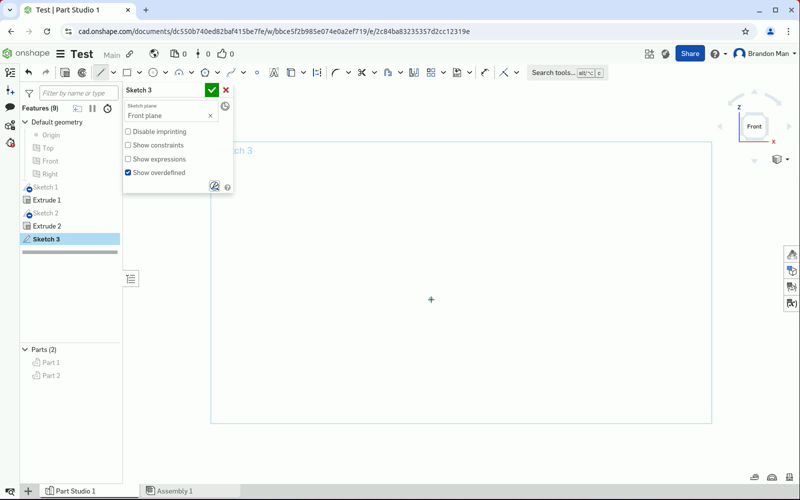
mouse_move(500, 299)
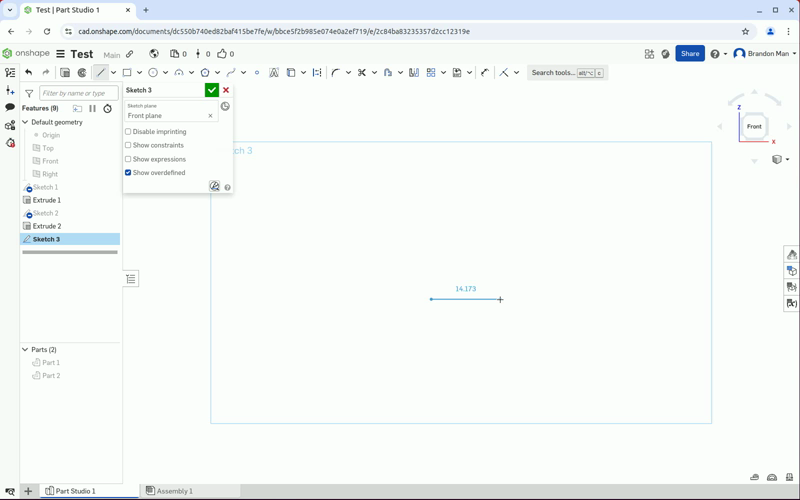
click(500, 299)
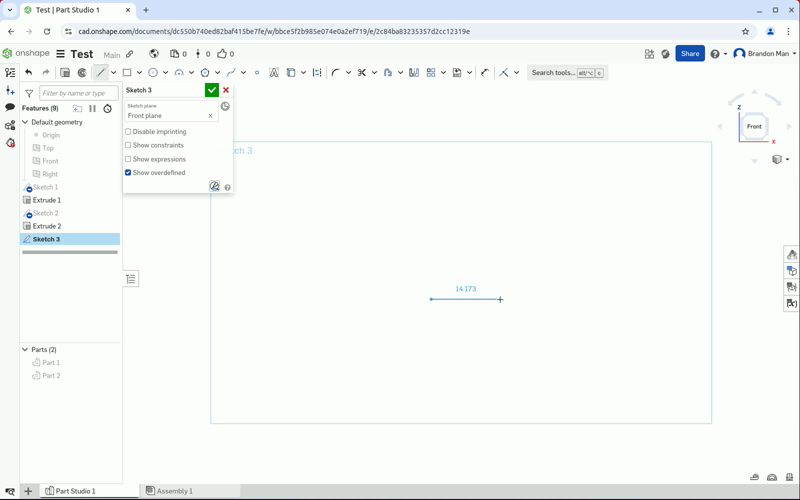
key_up(shift)
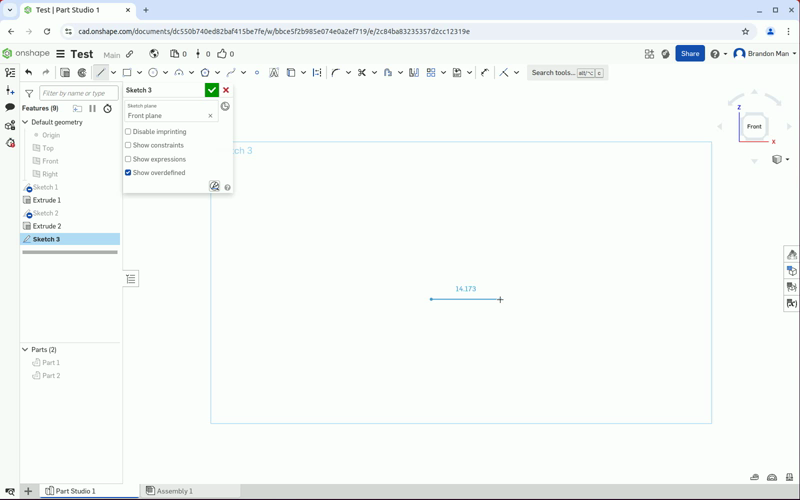
key_down(shift)
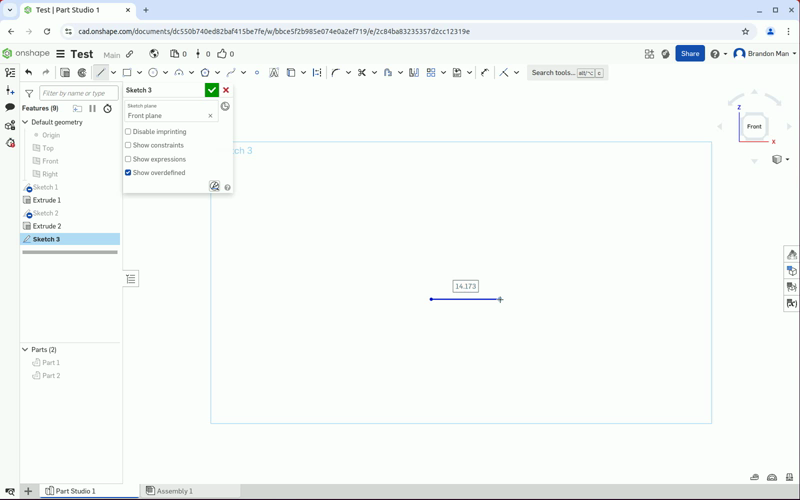
mouse_move(530, 299)
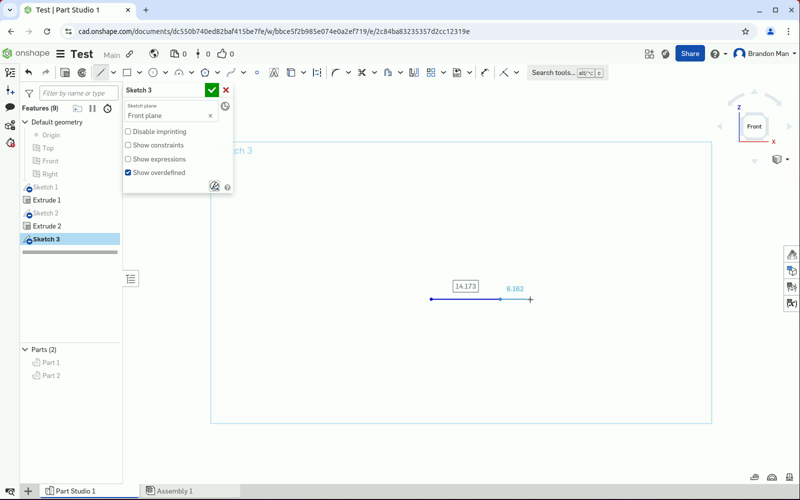
mouse_move(500, 248)
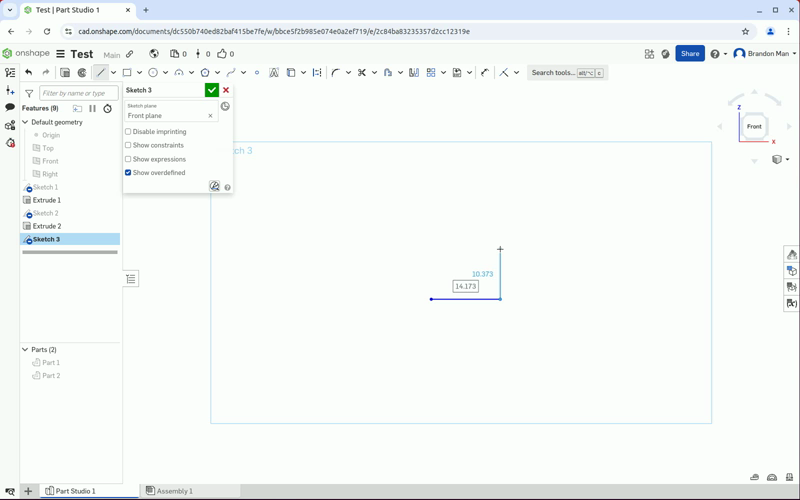
click(500, 248)
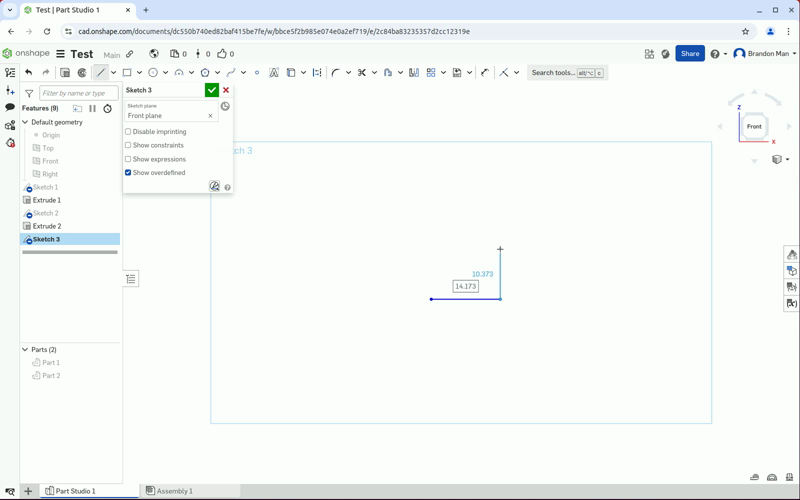
key_up(shift)
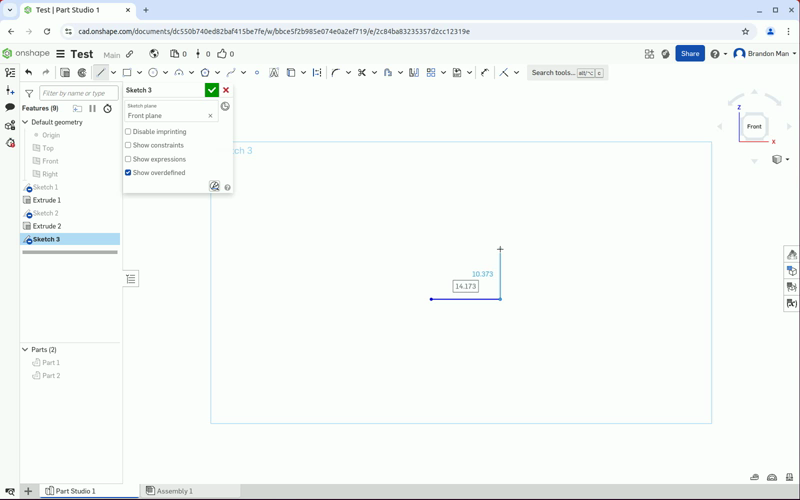
key_down(shift)
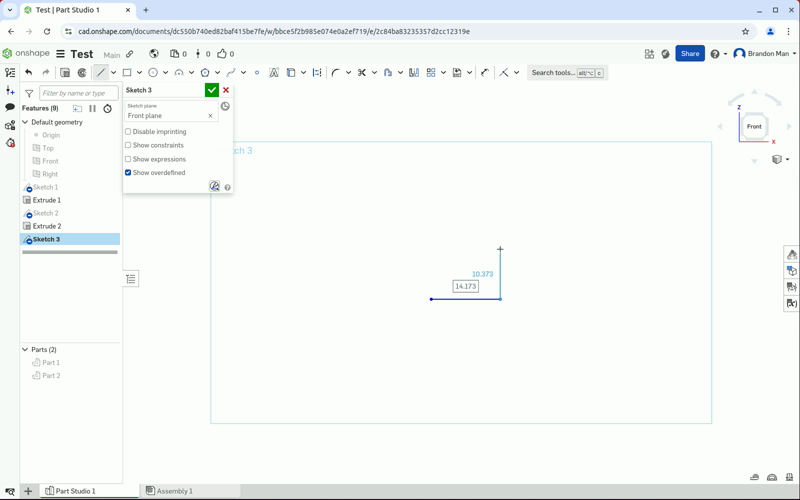
mouse_move(431, 248)
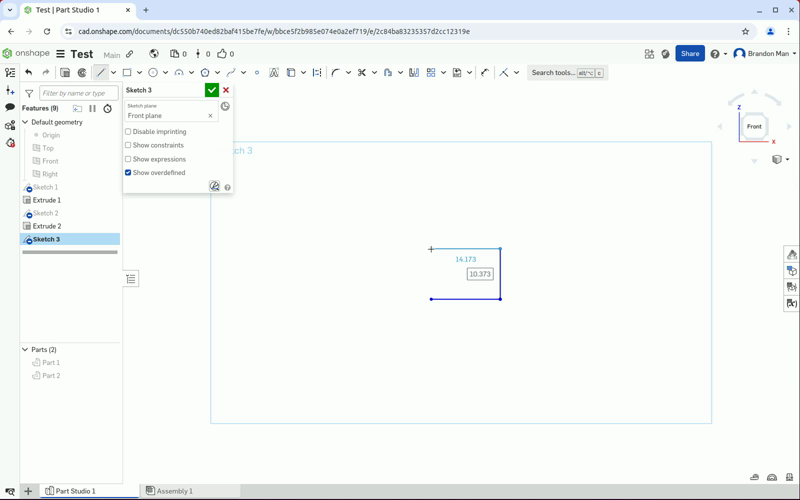
click(431, 248)
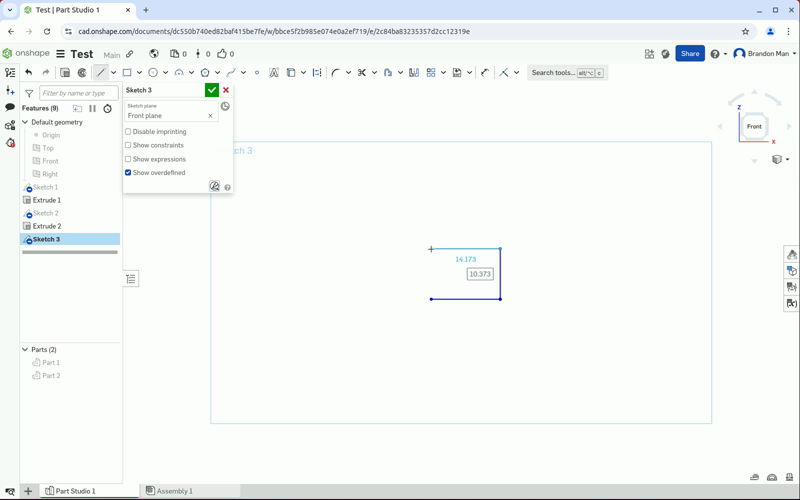
key_up(shift)
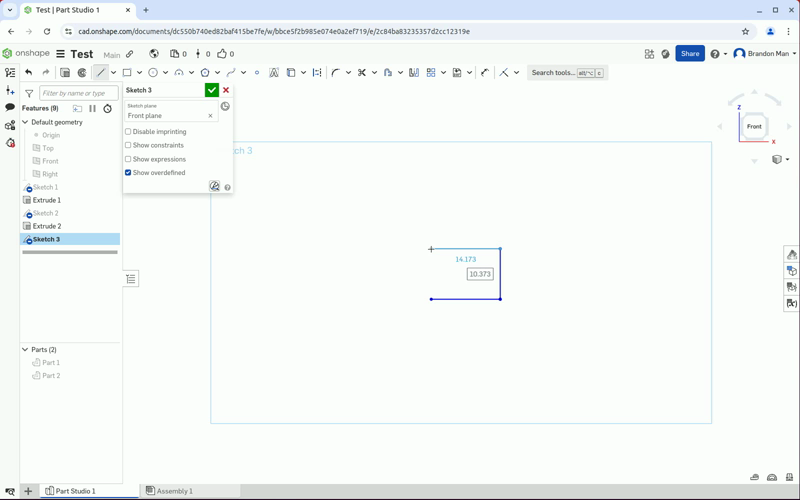
mouse_move(461, 248)
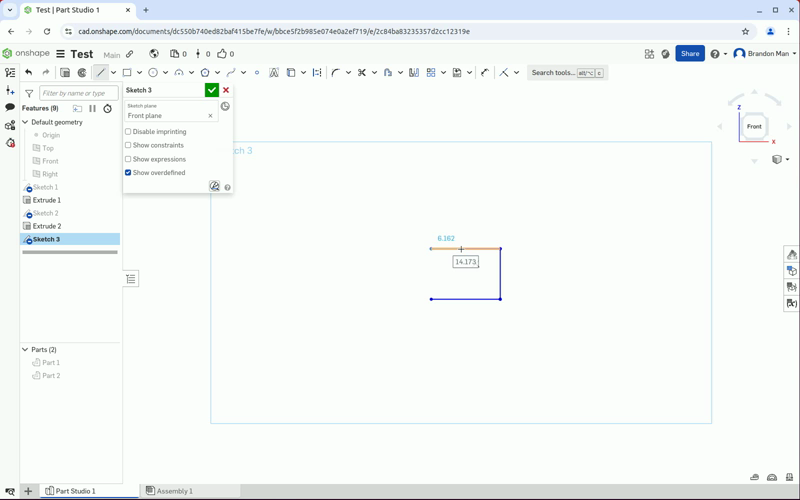
key_down(shift)
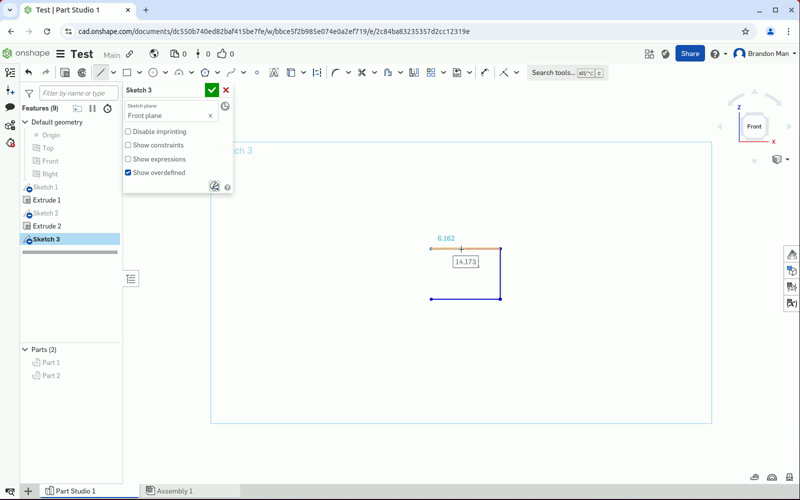
mouse_move(431, 299)
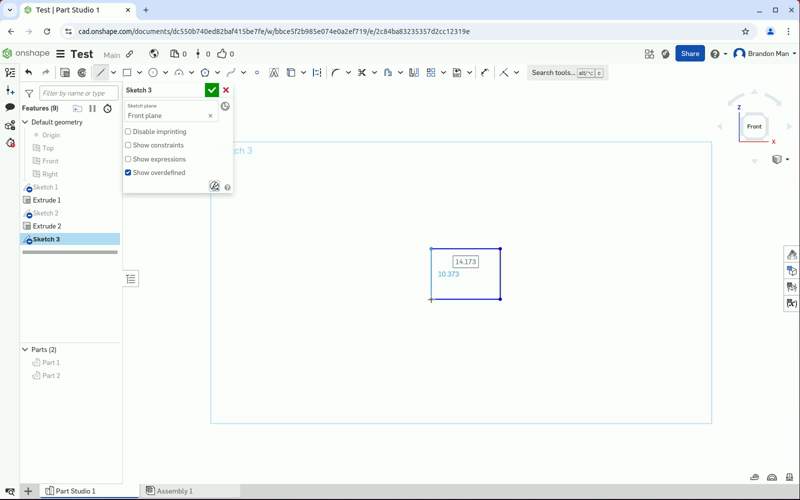
key_up(shift)
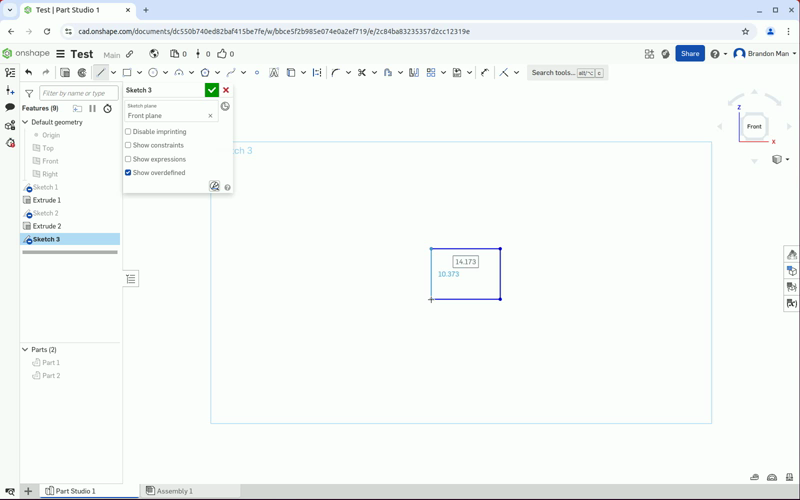
click(431, 299)
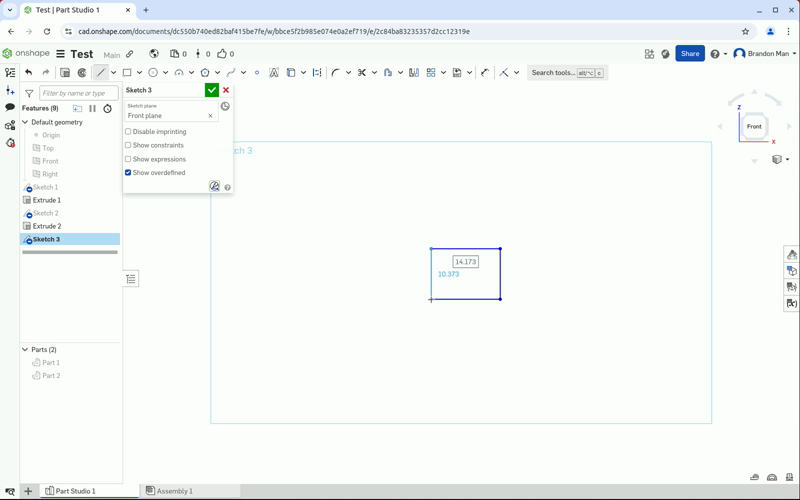
key(esc)
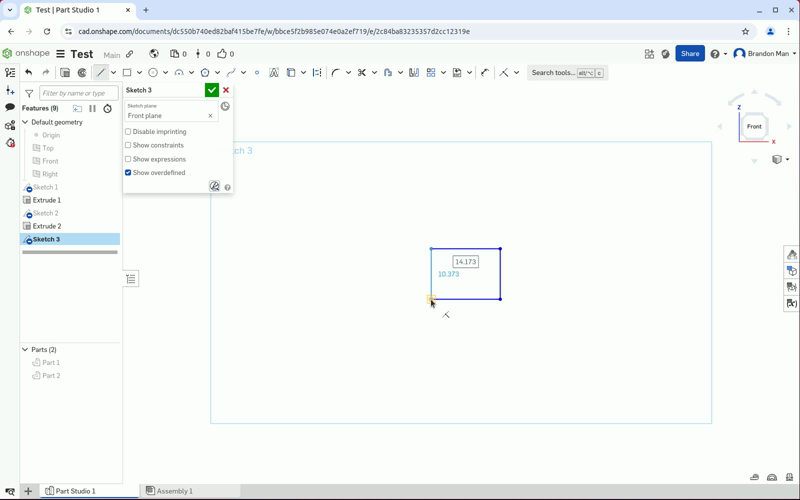
key(c)
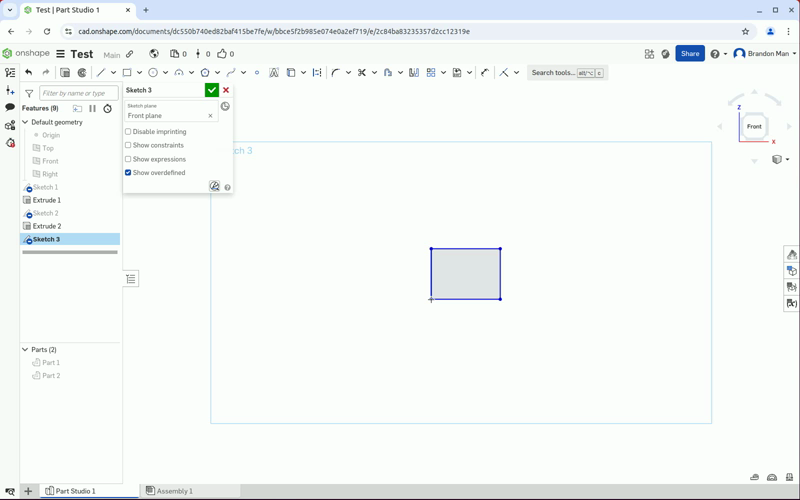
key_down(shift)
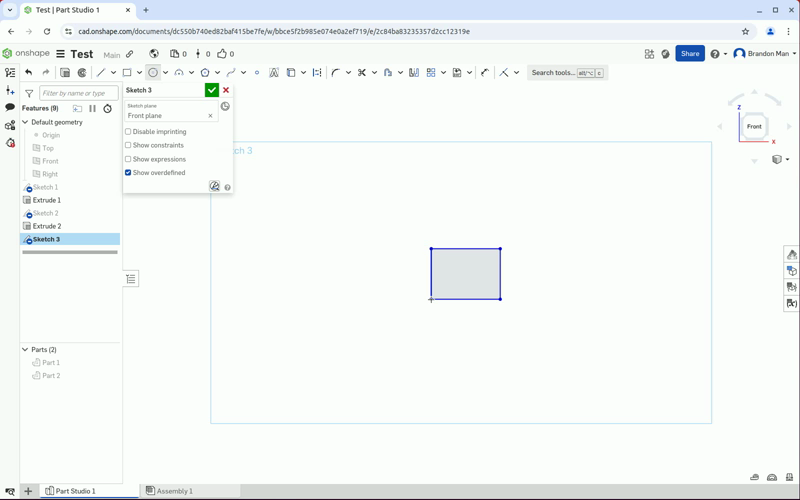
mouse_move(466, 272)
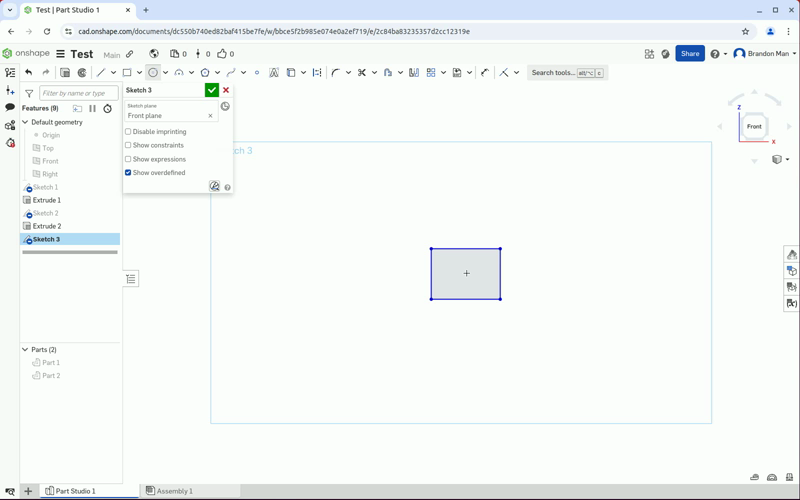
click(466, 272)
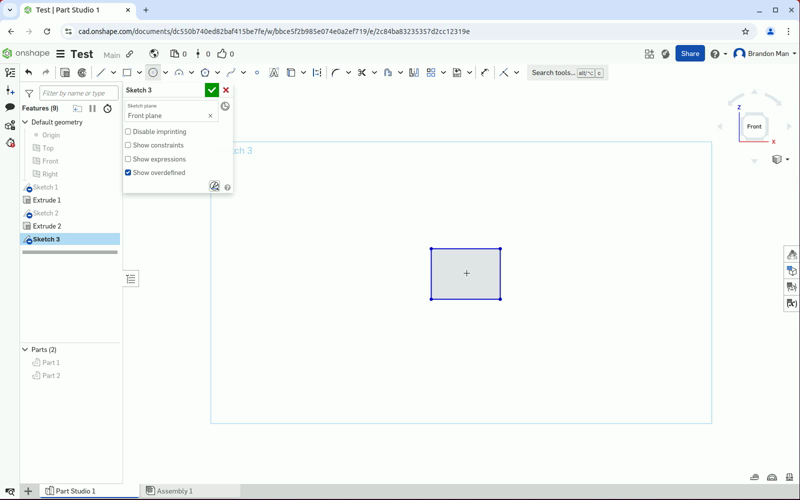
key_up(shift)
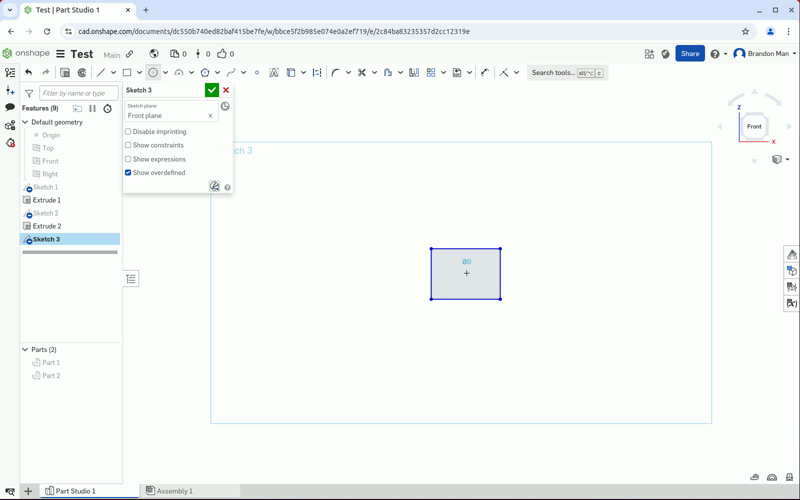
mouse_move(484, 272)
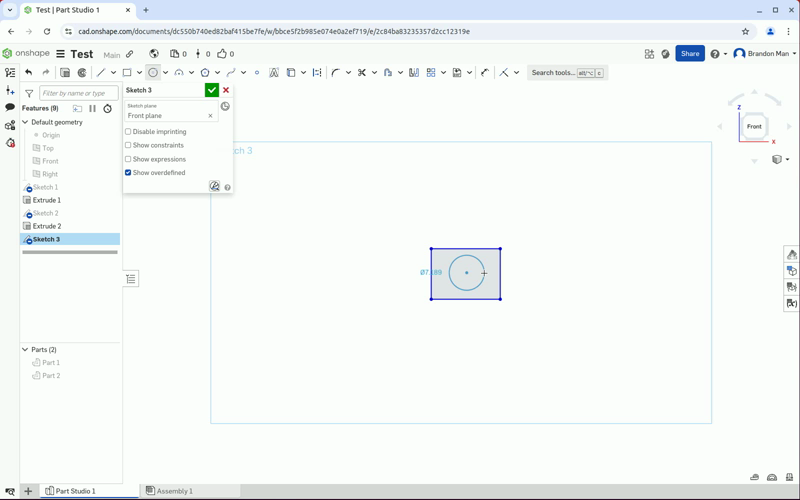
click(484, 272)
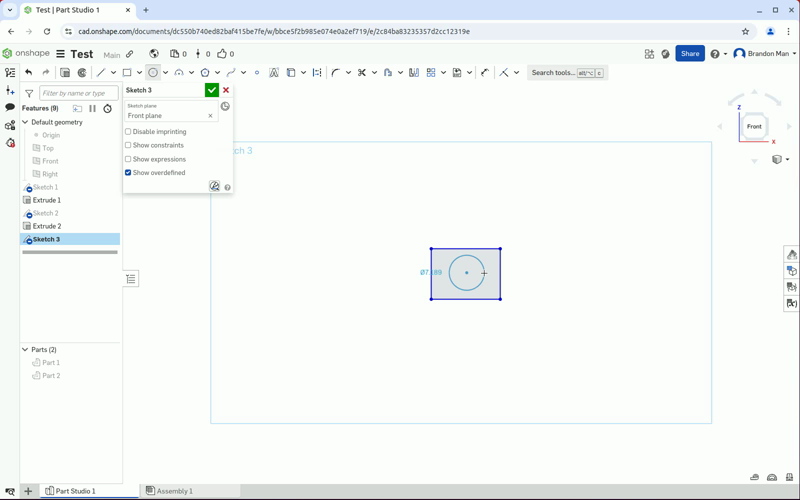
key(esc)
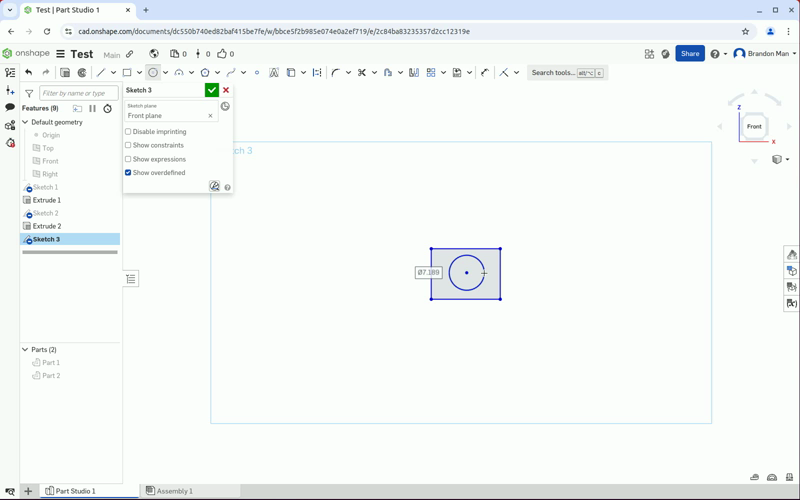
mouse_move(495, 273)
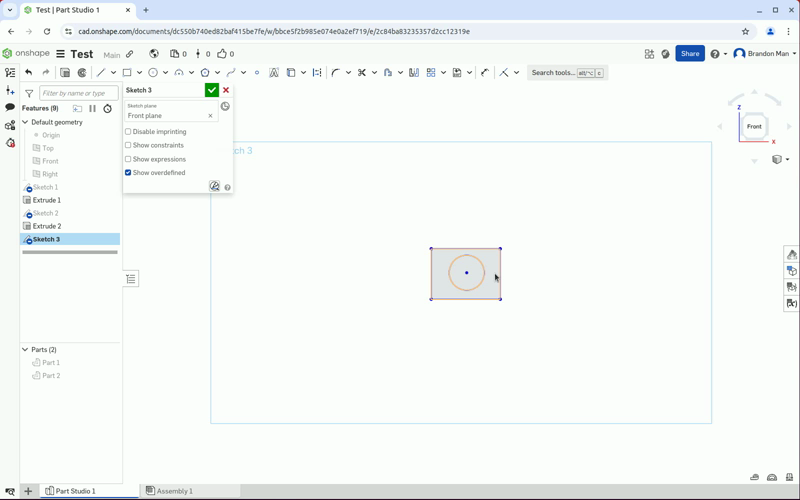
click(495, 273)
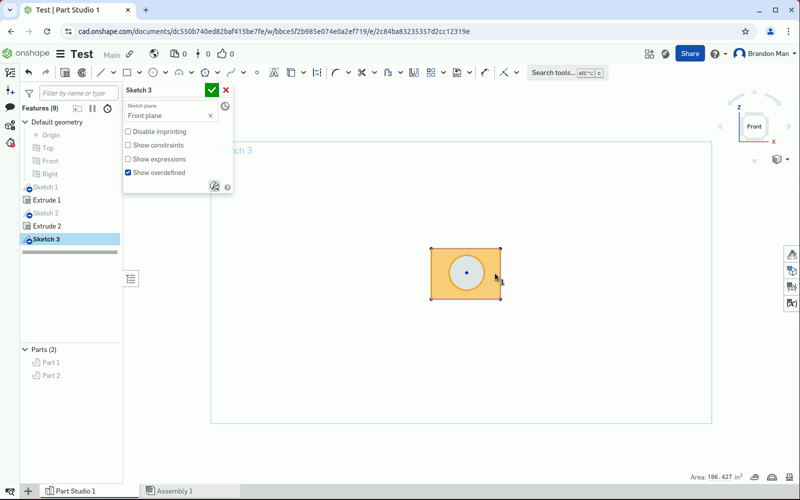
mouse_move(73, 352)
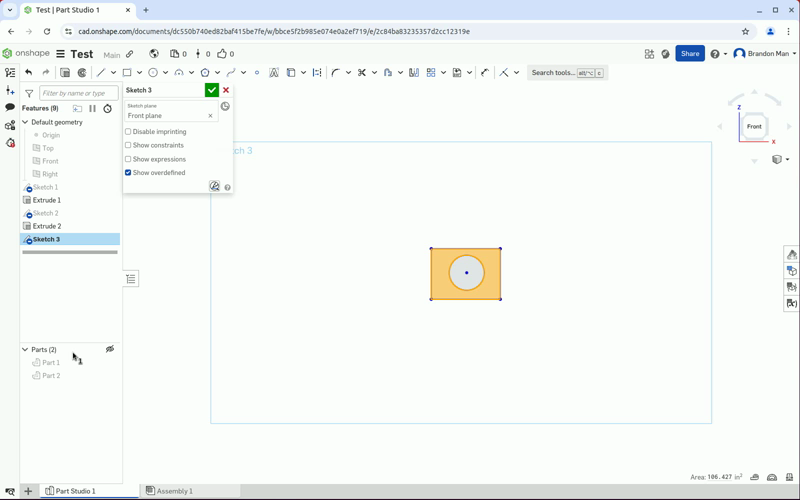
key(shift+y)
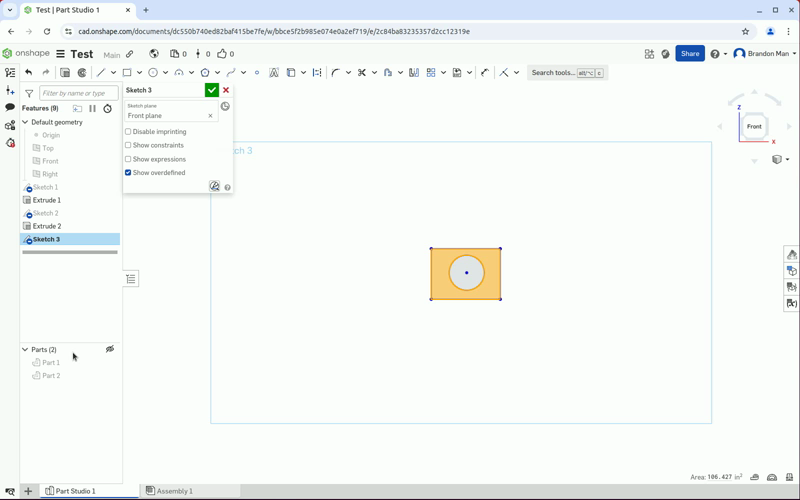
key(shift+e)
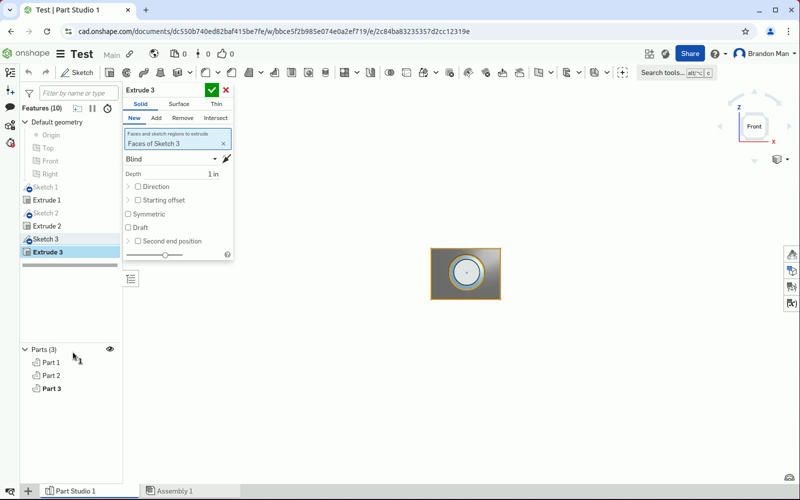
mouse_move(143, 106)
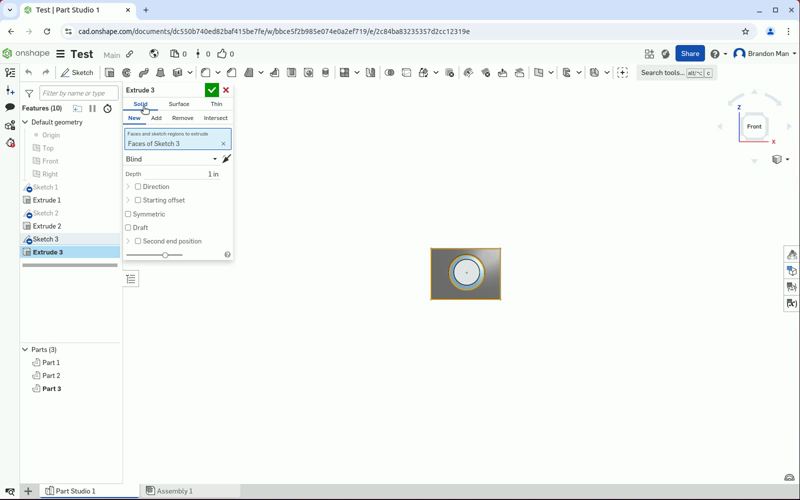
click(143, 106)
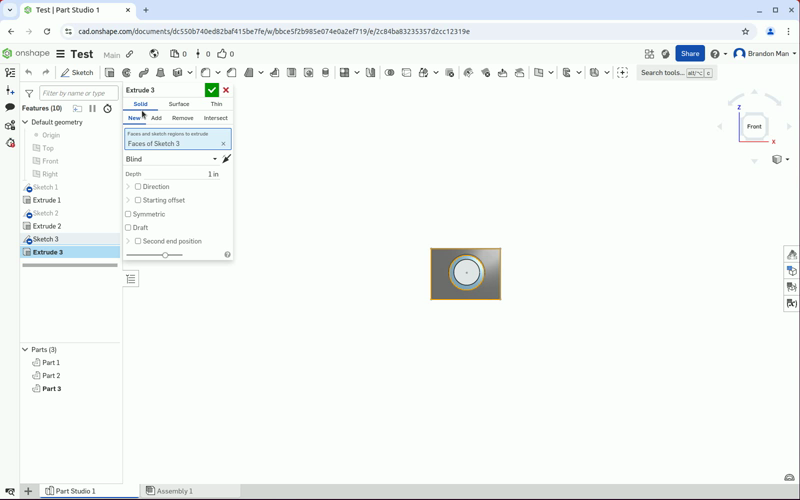
mouse_move(137, 120)
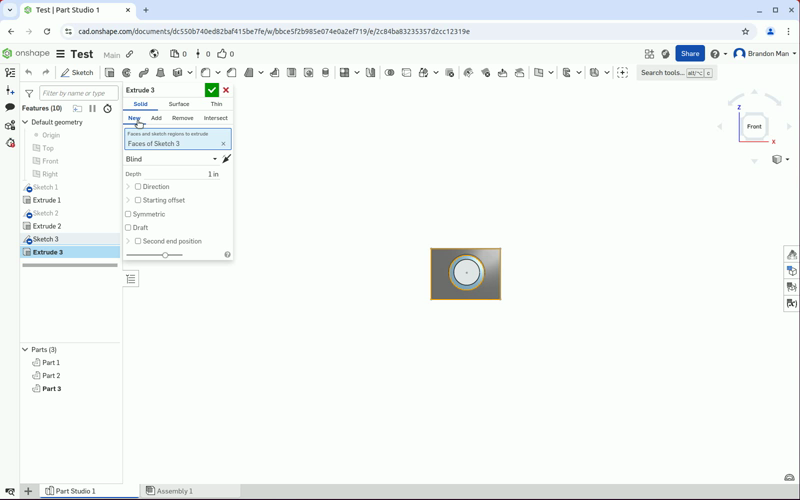
click(137, 120)
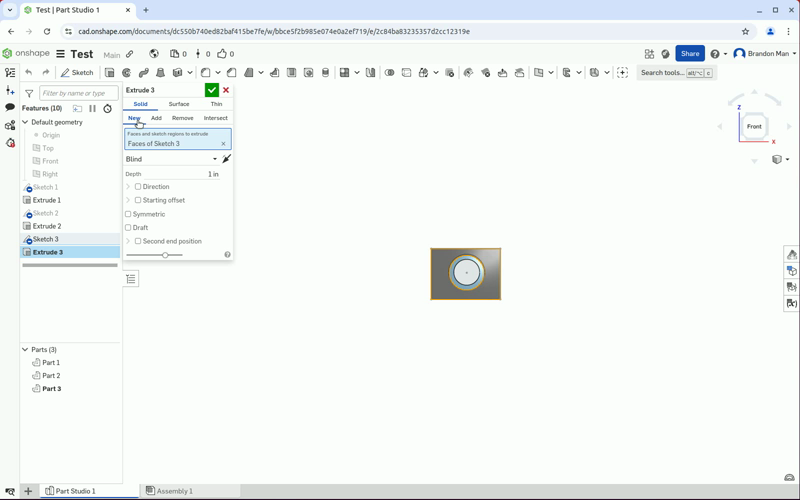
key(tab, 4)
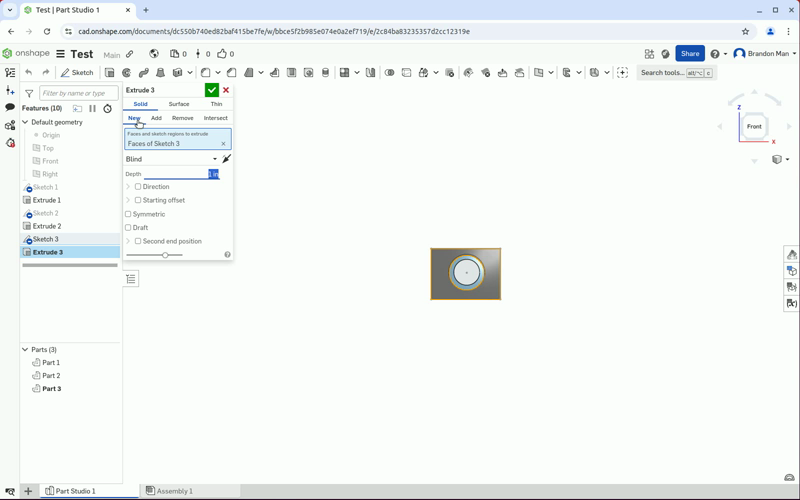
text(23.108)
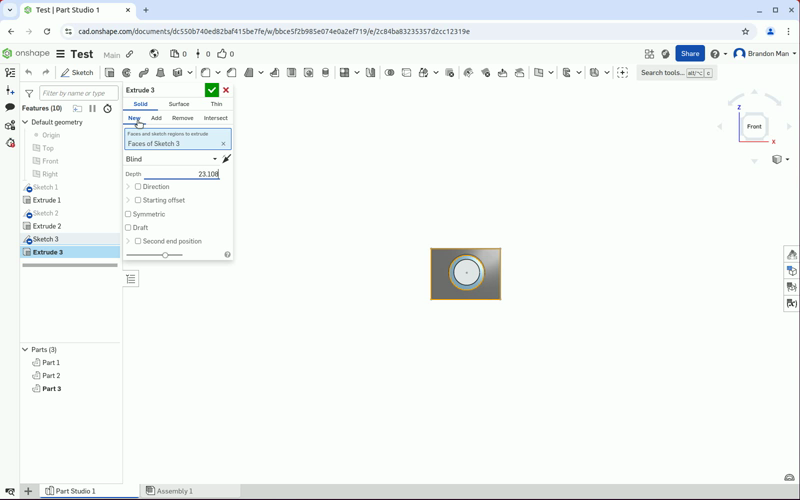
key(enter)
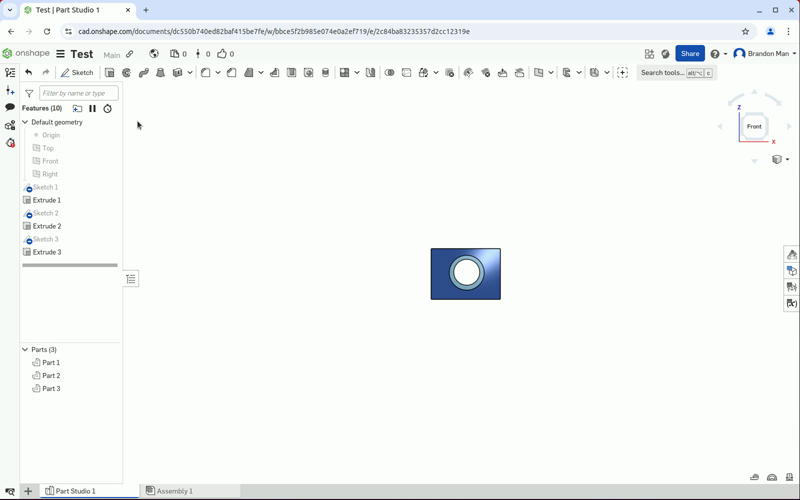
key(shift+h)
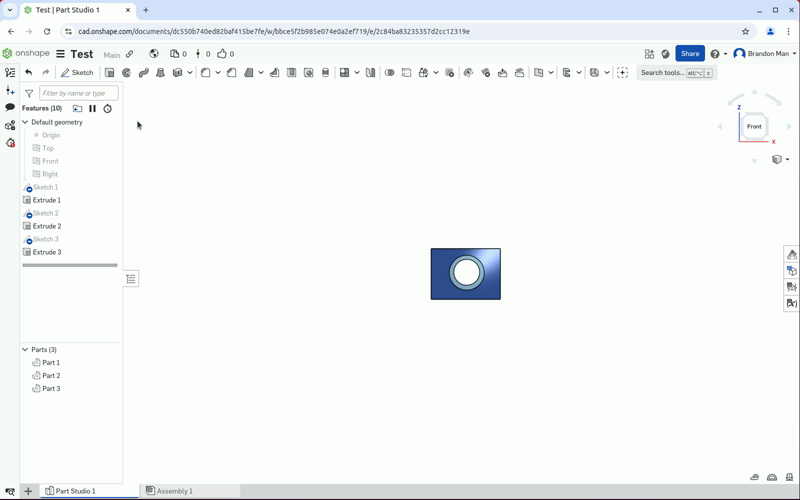
key(shift+h)
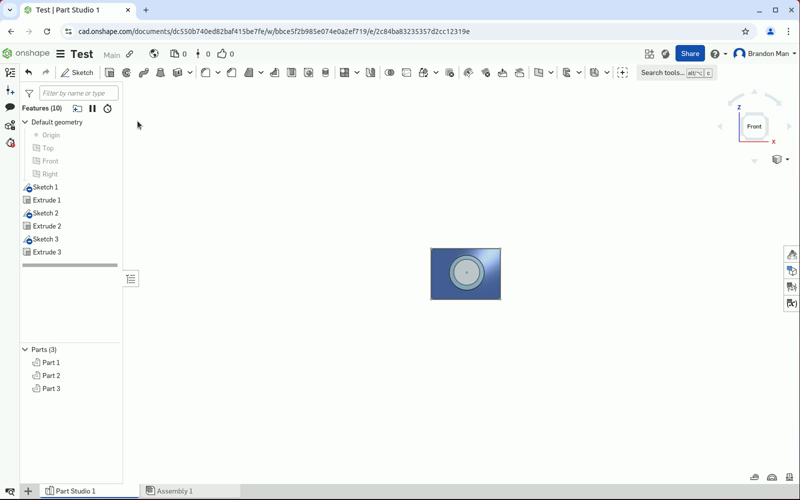
key(shift+7)
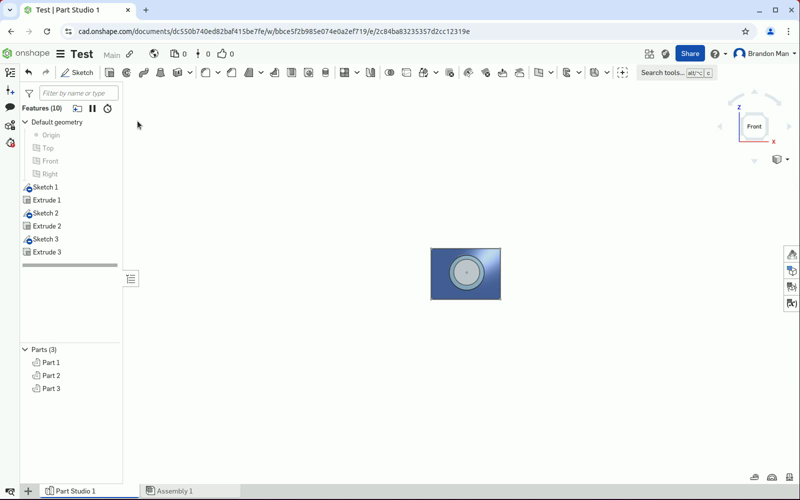
key(left, 2)
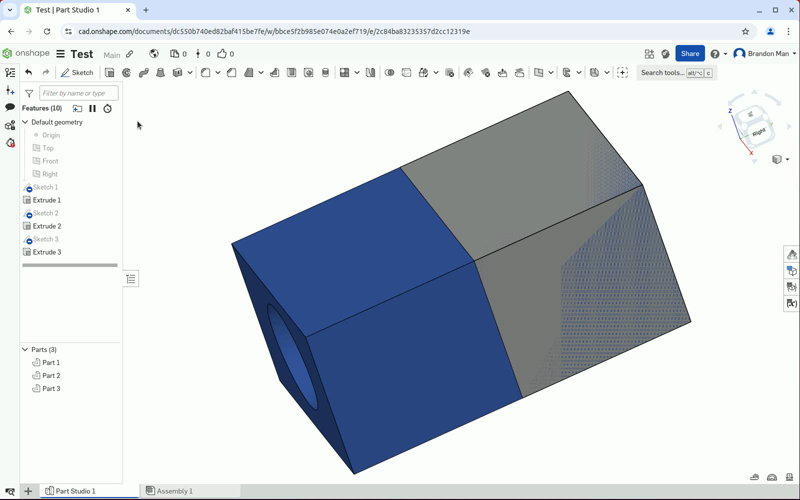
key(down, 2)
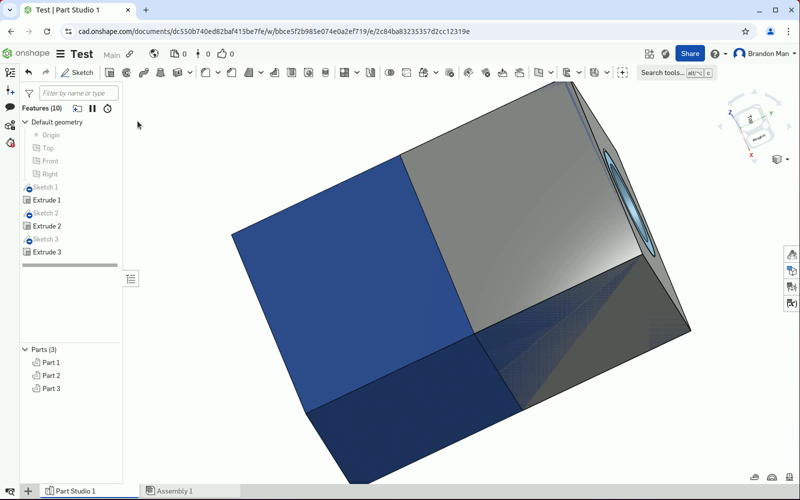
key(up, 2)
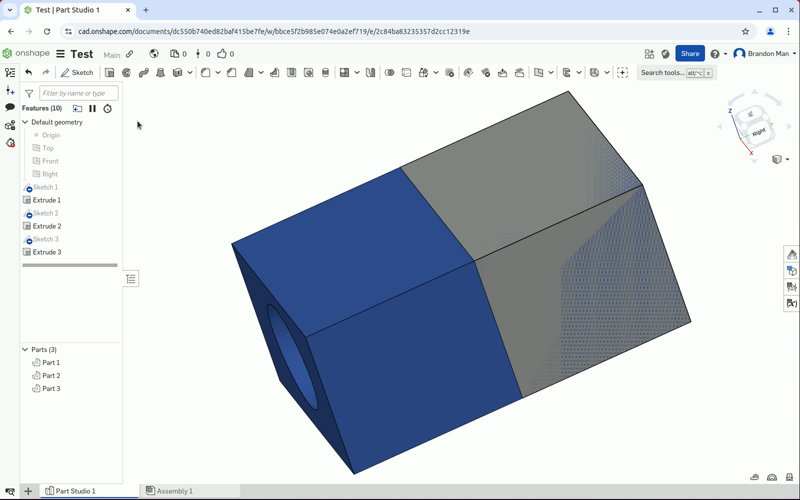
key(right, 2)
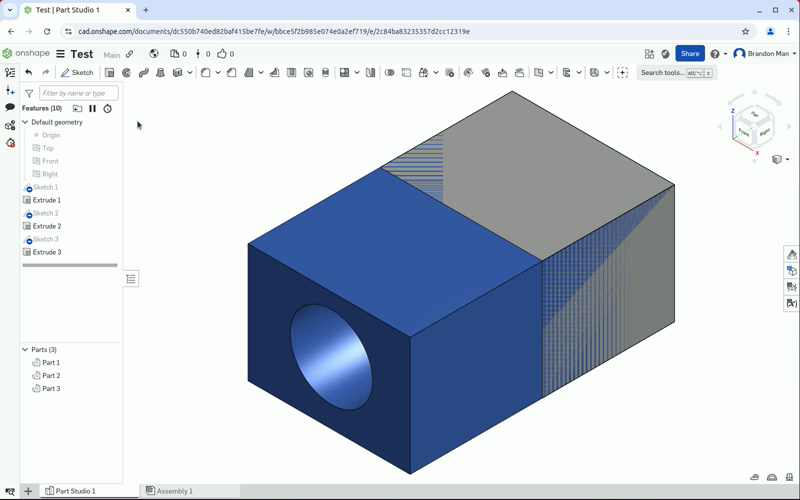
mouse_move(73, 189)
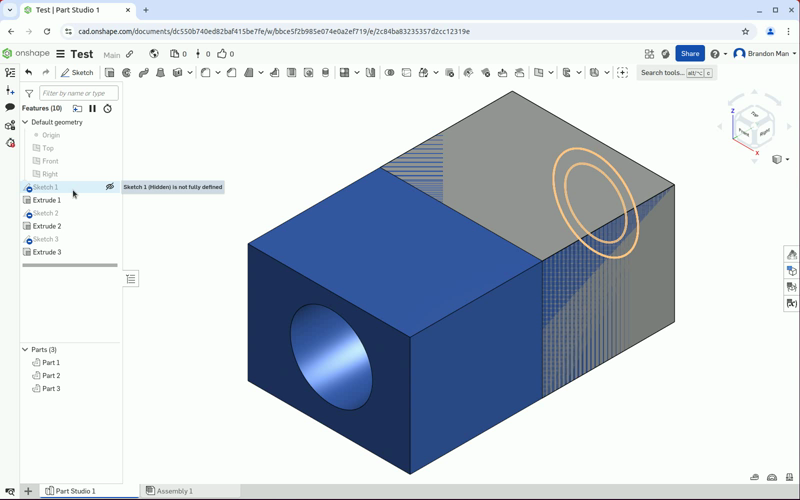
click(73, 189)